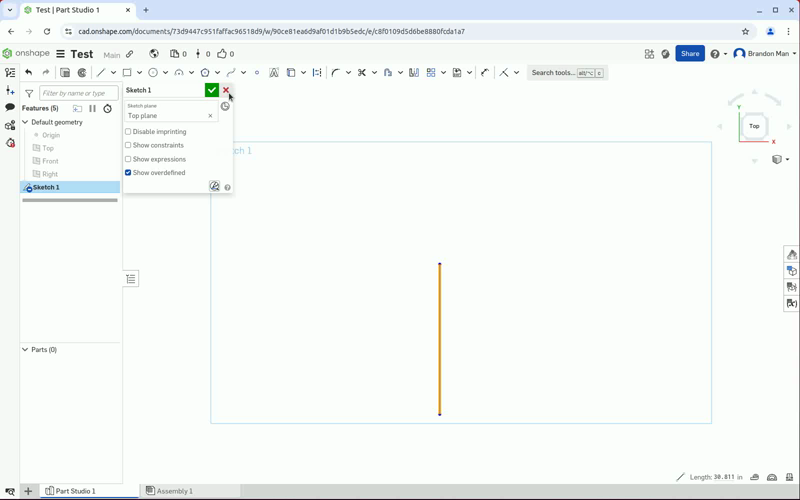
key(shift+h)
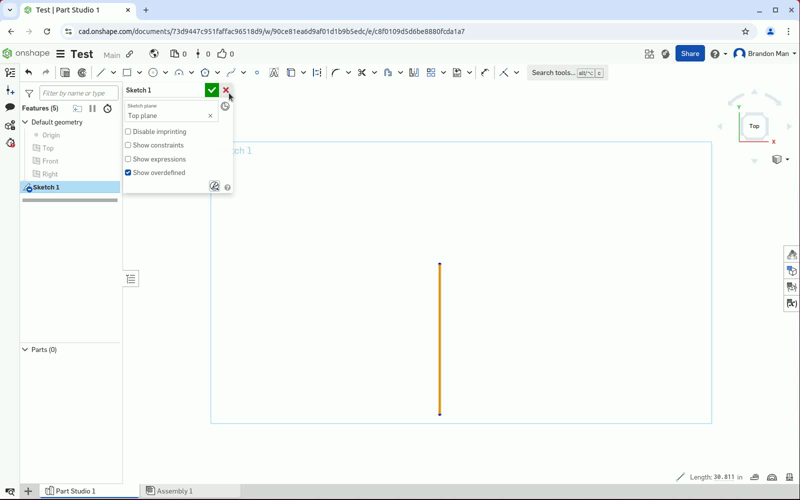
key(shift+s)
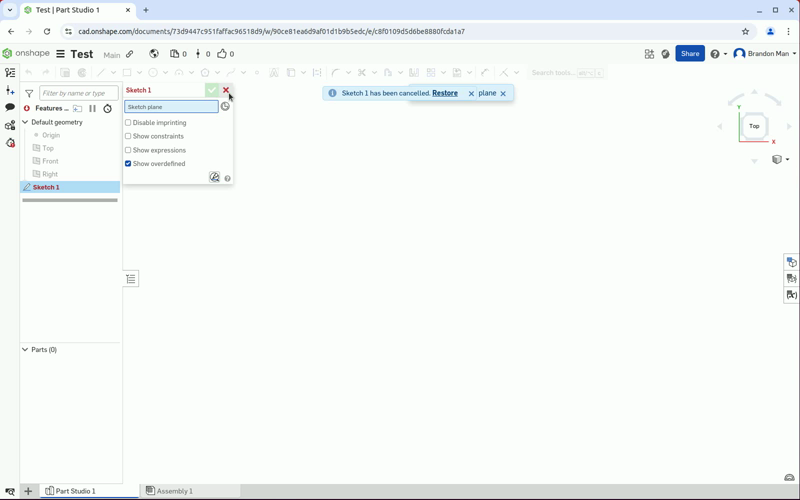
mouse_move(73, 150)
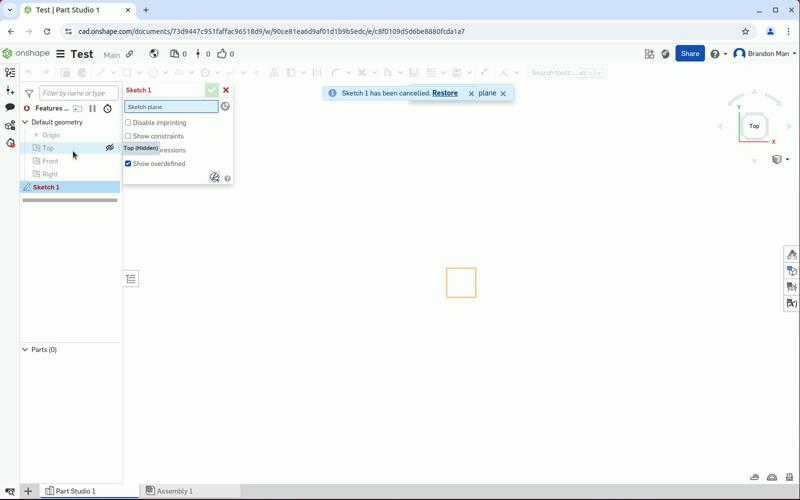
click(73, 150)
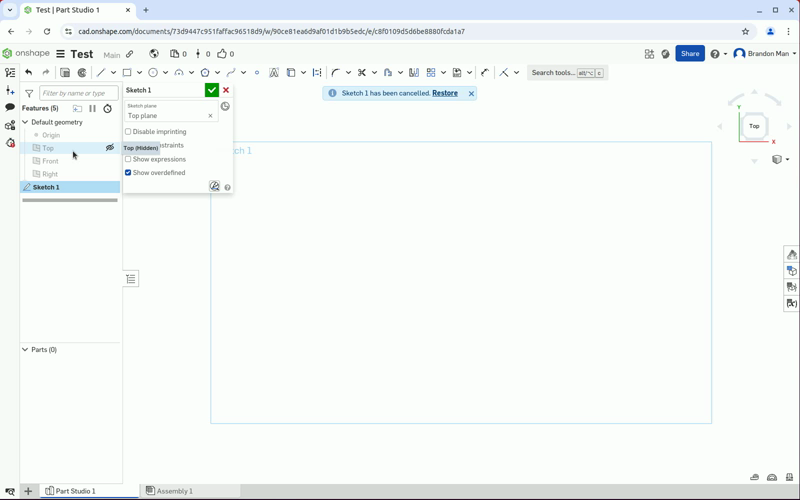
mouse_move(73, 352)
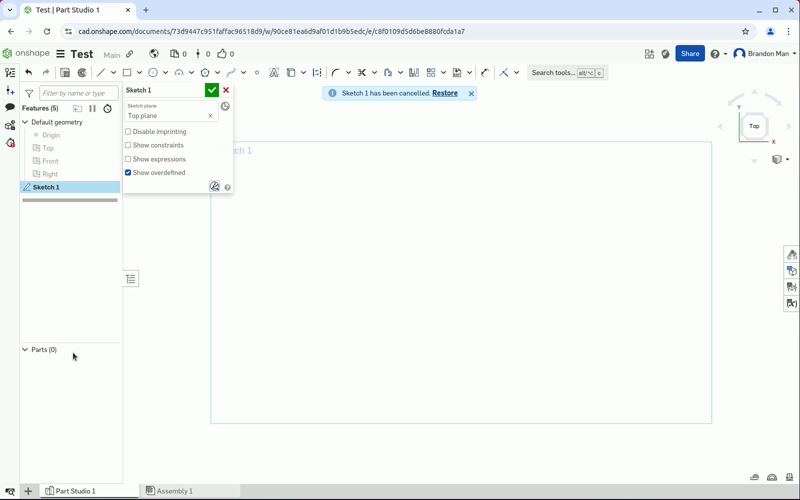
key(y)
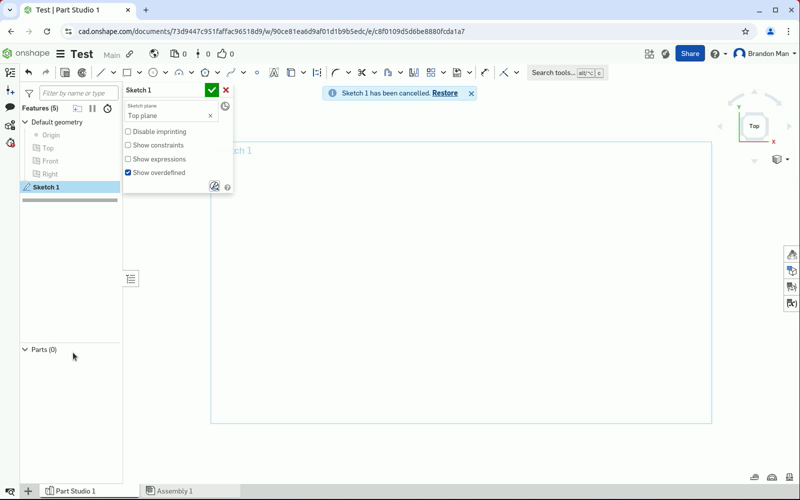
key(l)
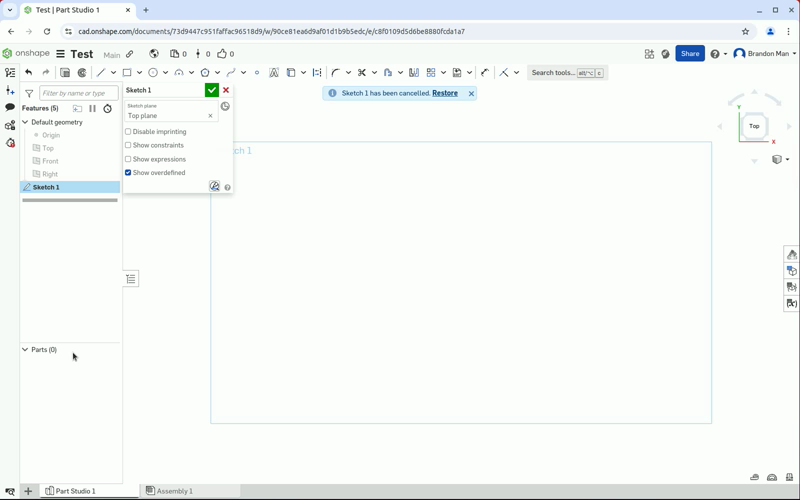
key_down(shift)
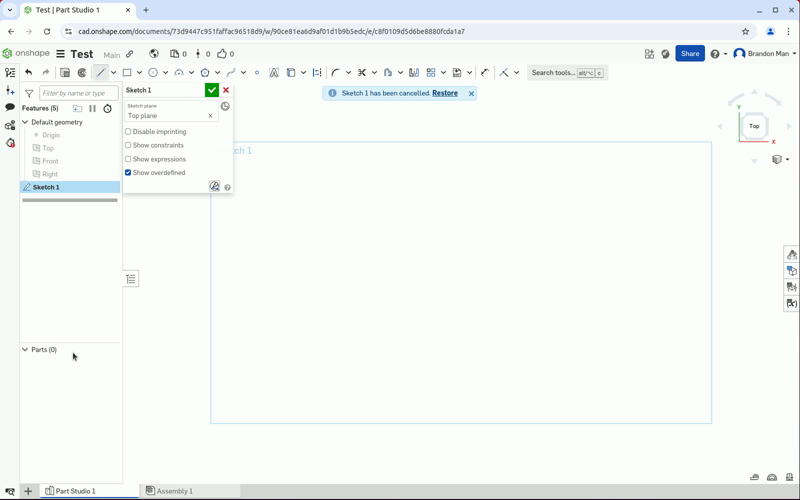
mouse_move(460, 282)
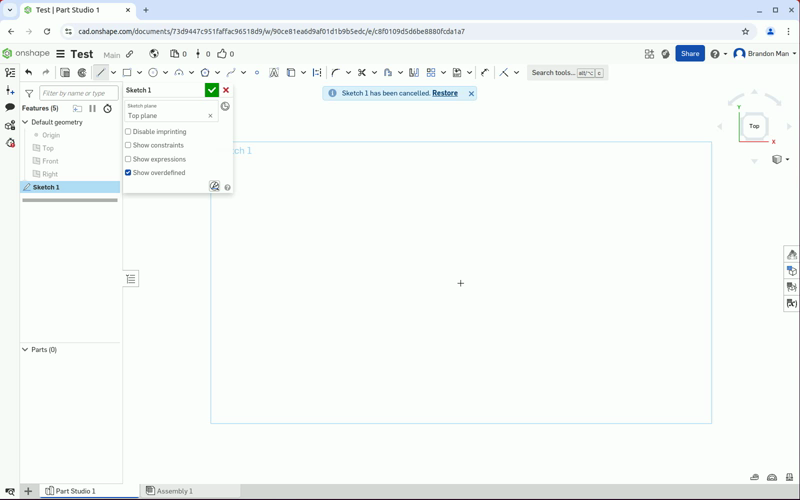
click(460, 282)
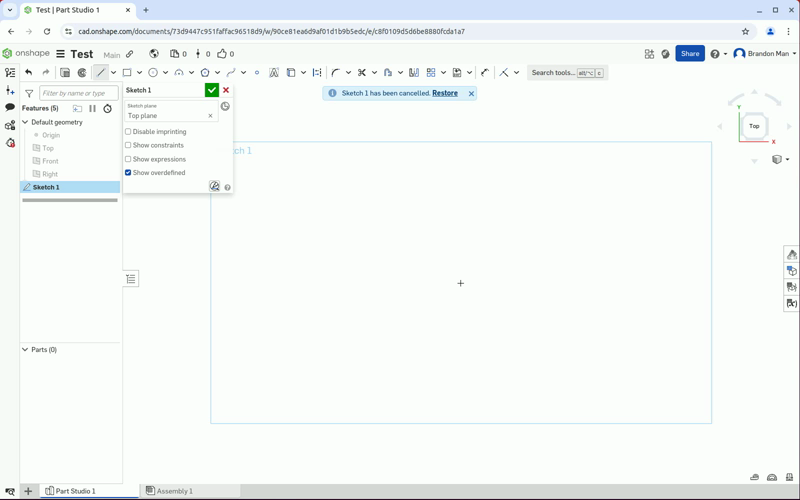
key_up(shift)
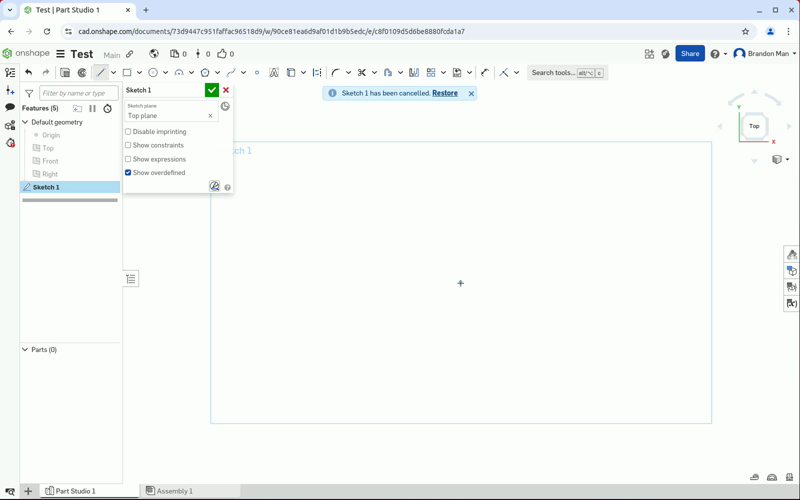
key_down(shift)
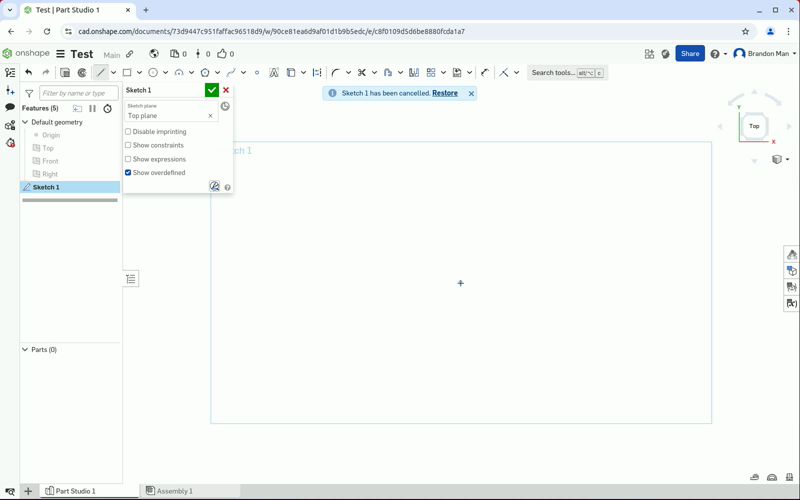
mouse_move(490, 282)
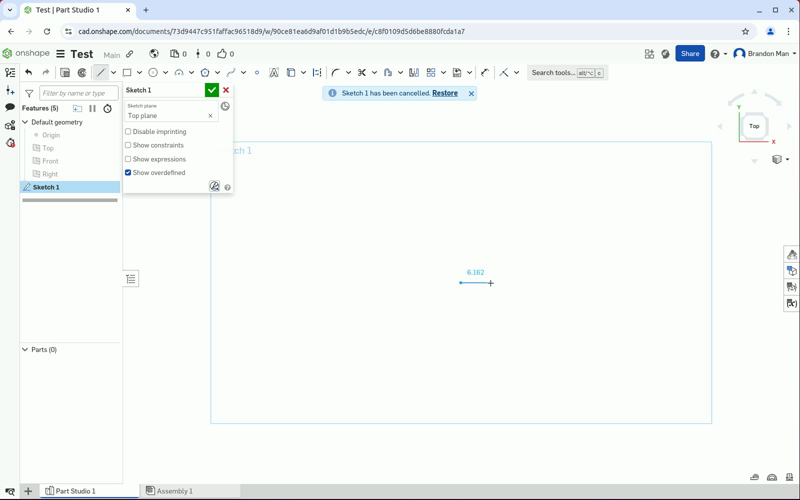
mouse_move(468, 282)
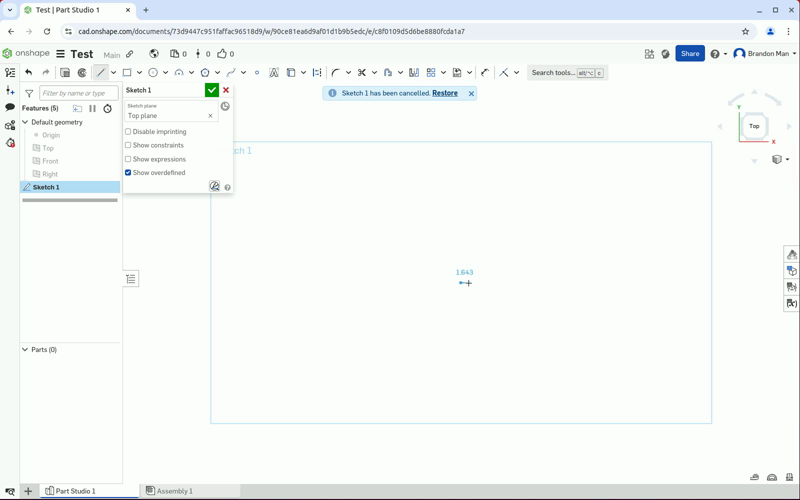
click(468, 282)
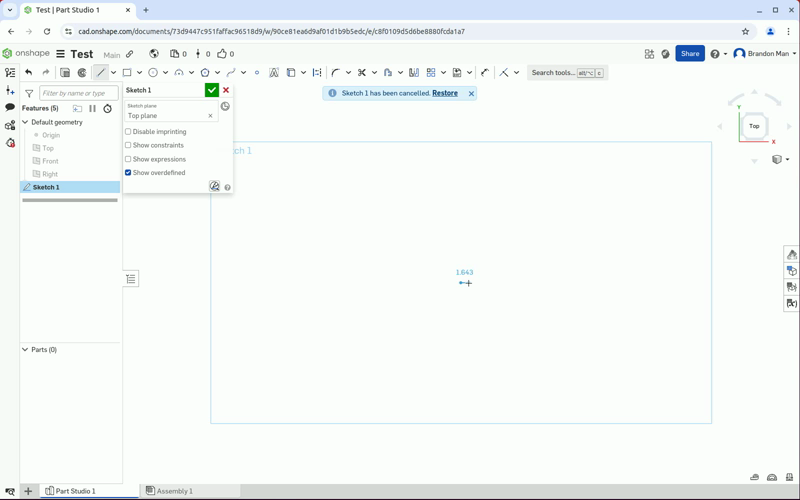
key_up(shift)
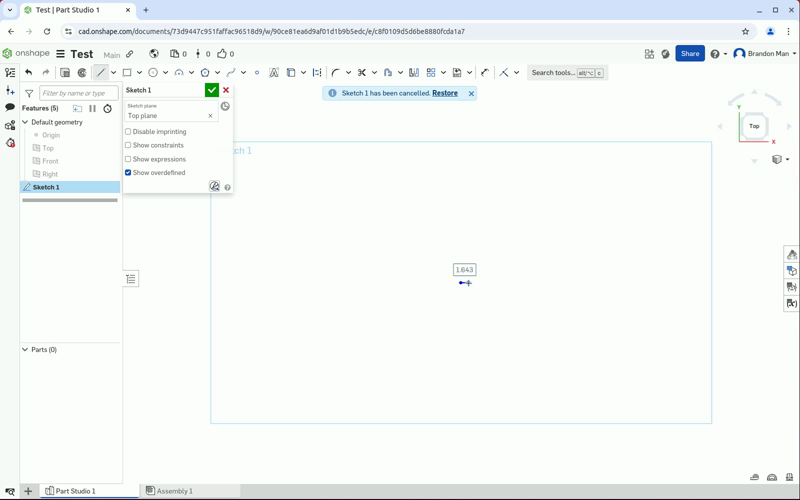
key_down(shift)
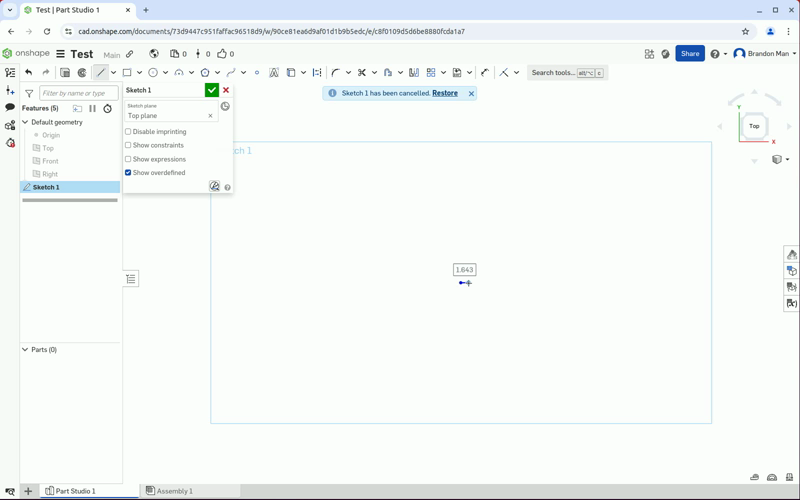
mouse_move(468, 207)
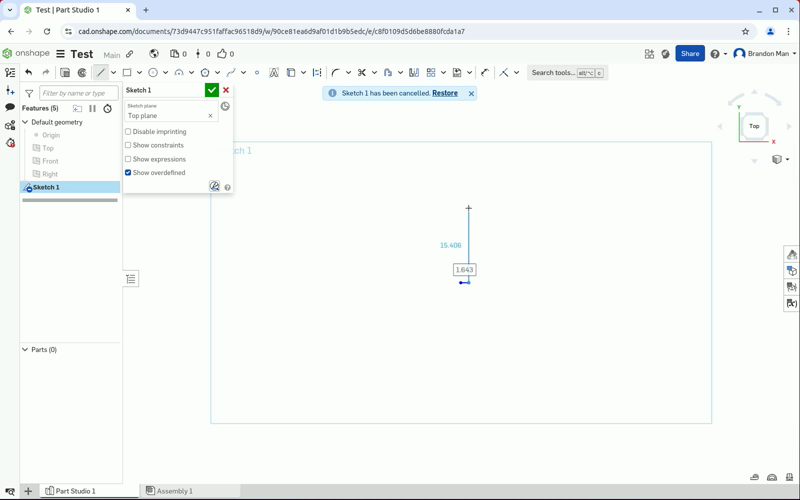
click(468, 207)
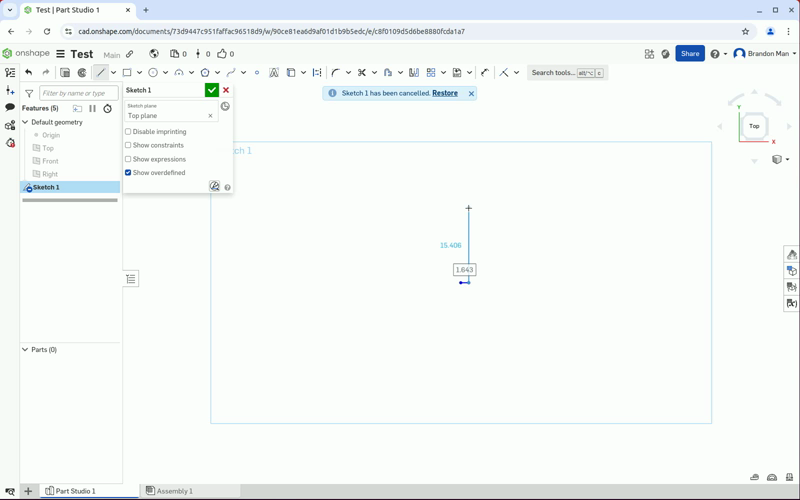
key_up(shift)
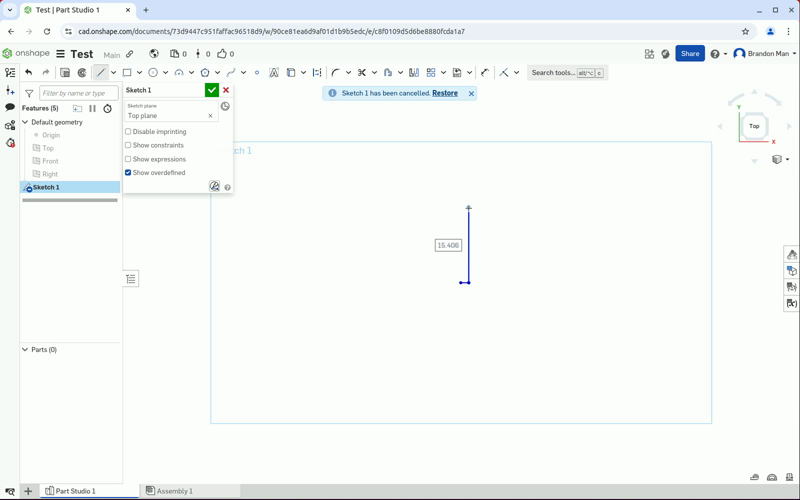
key_down(shift)
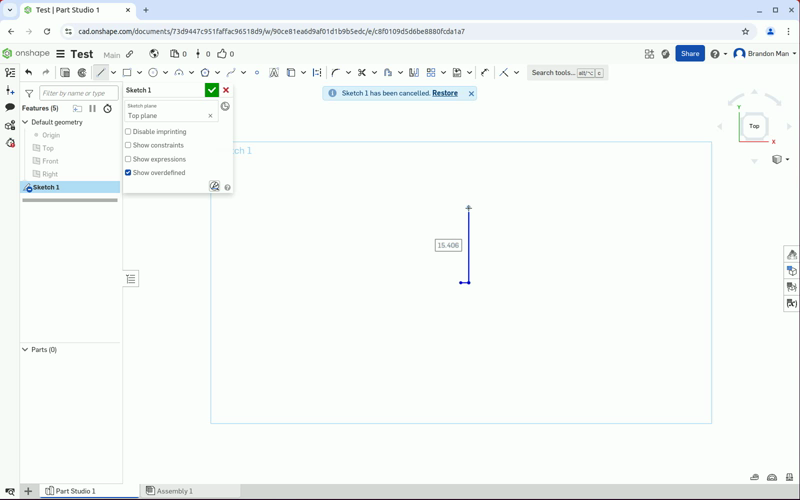
mouse_move(498, 207)
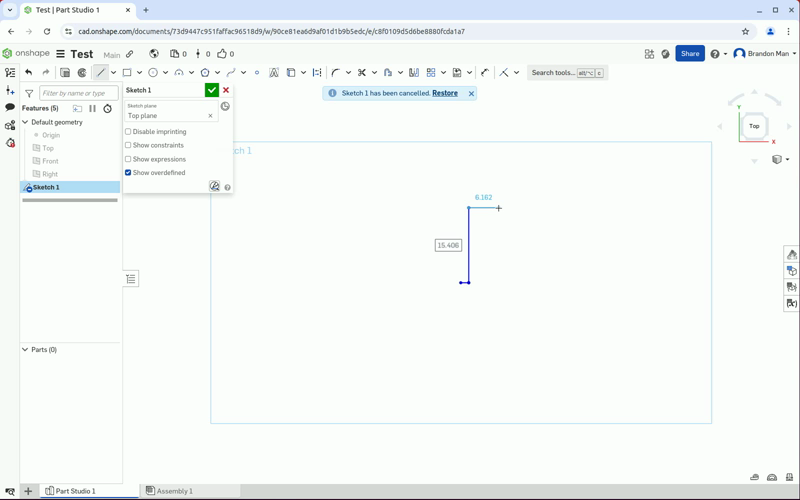
mouse_move(460, 207)
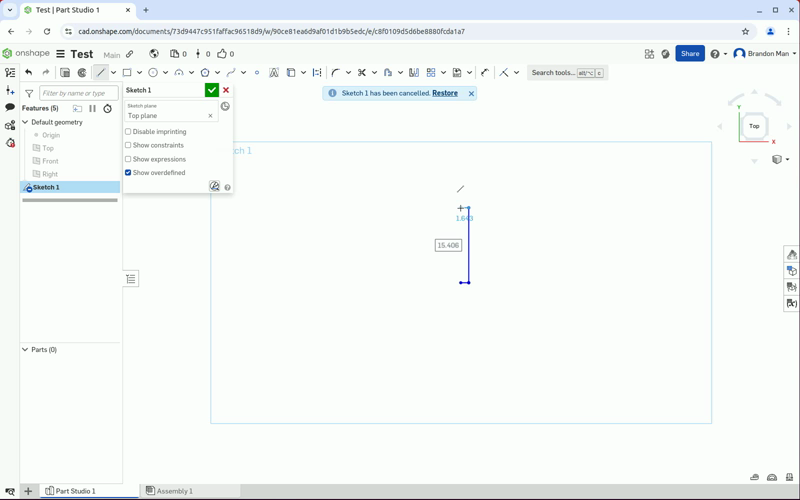
click(460, 207)
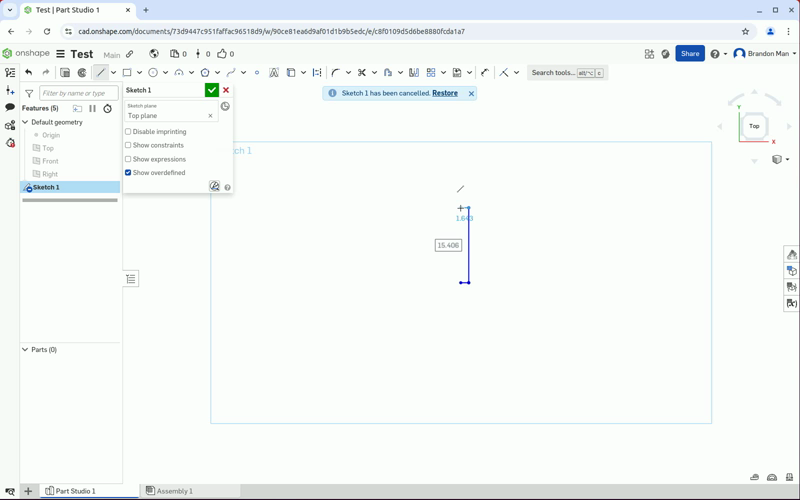
key_up(shift)
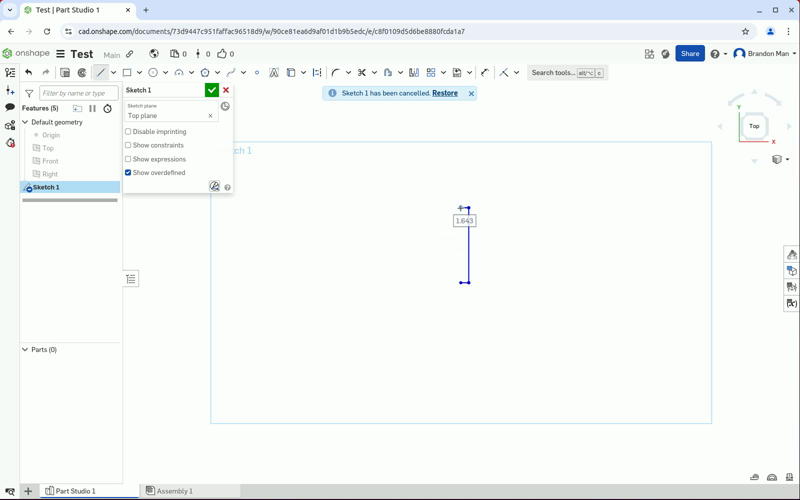
key_down(shift)
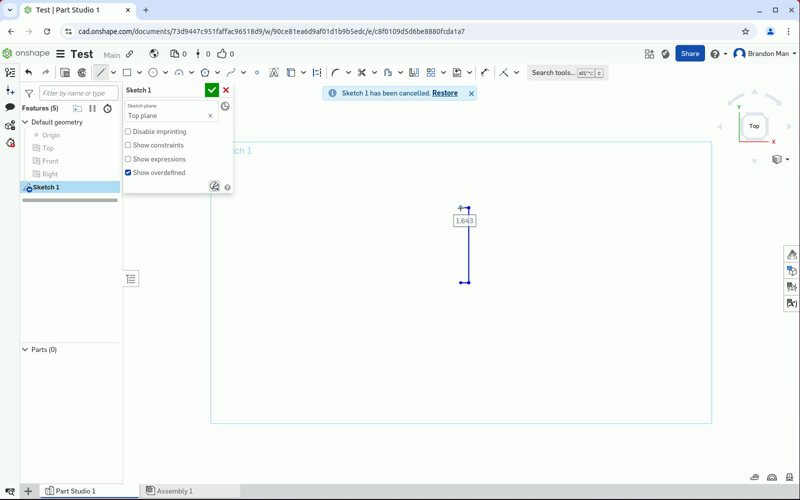
mouse_move(460, 282)
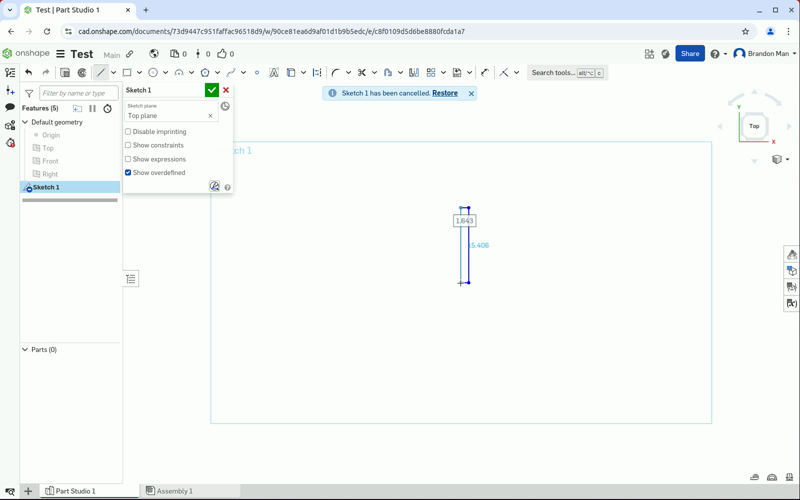
key_up(shift)
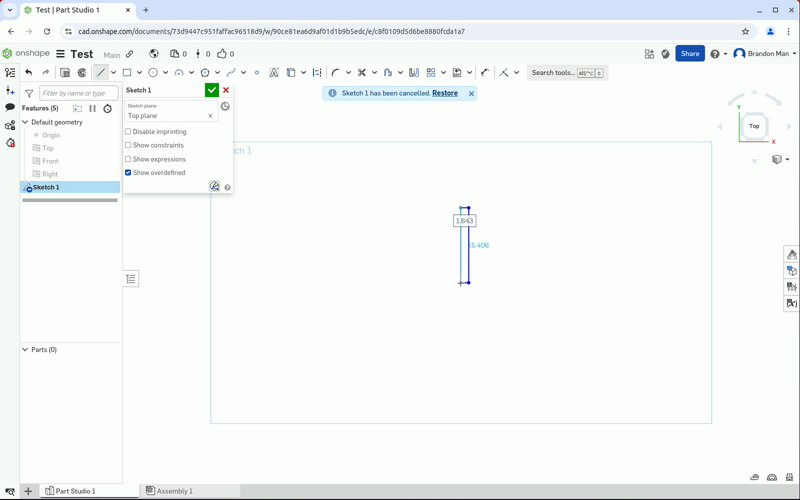
click(460, 282)
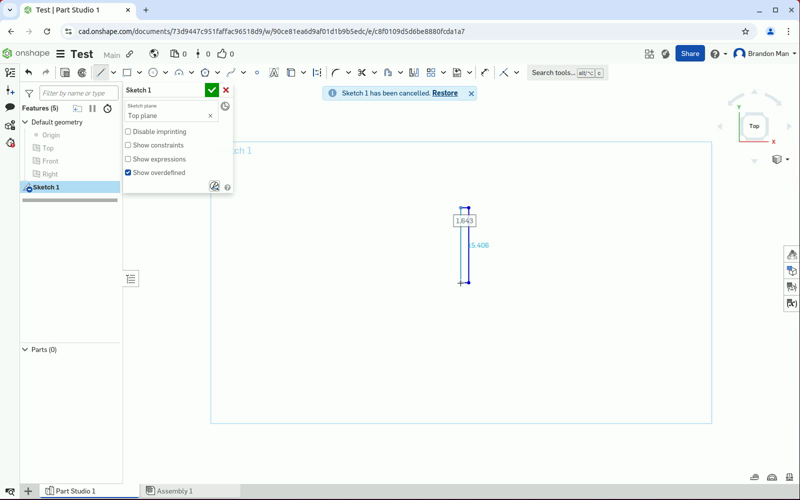
key(esc)
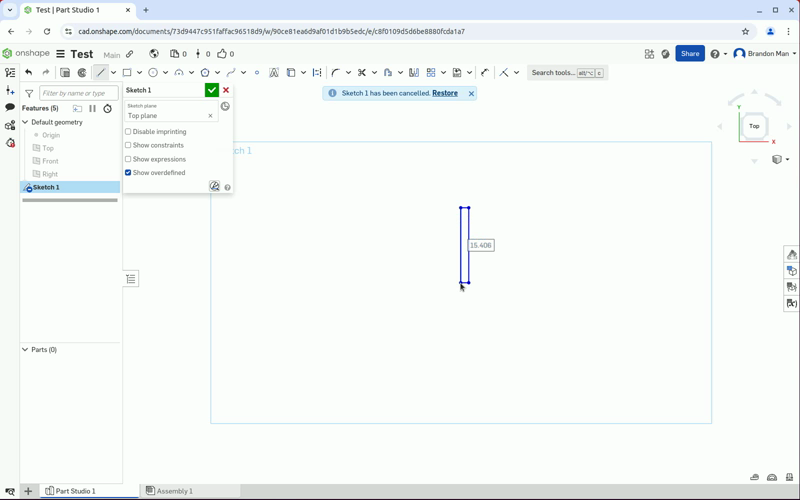
mouse_move(463, 251)
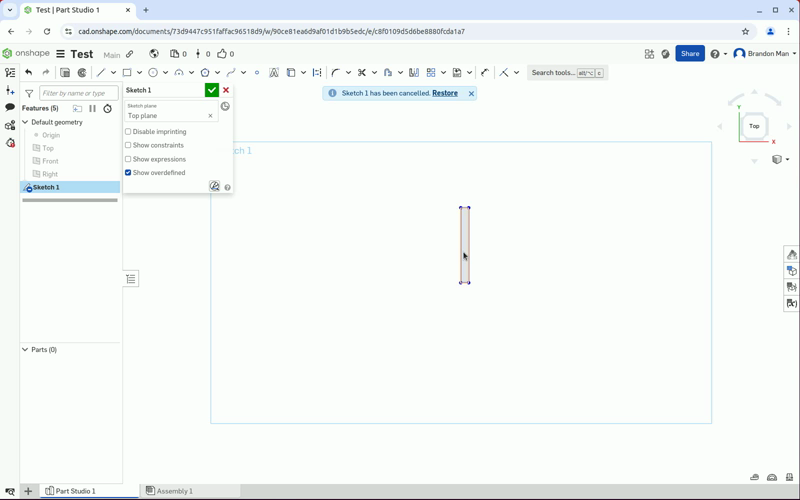
scroll(6)
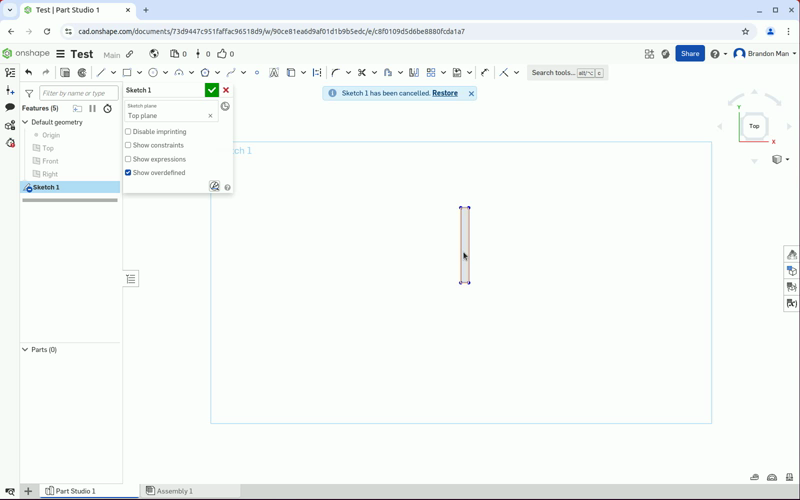
scroll(6)
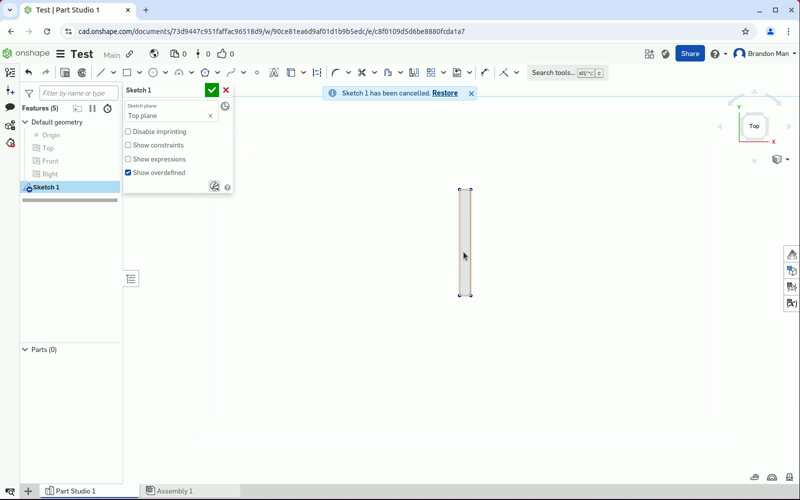
scroll(6)
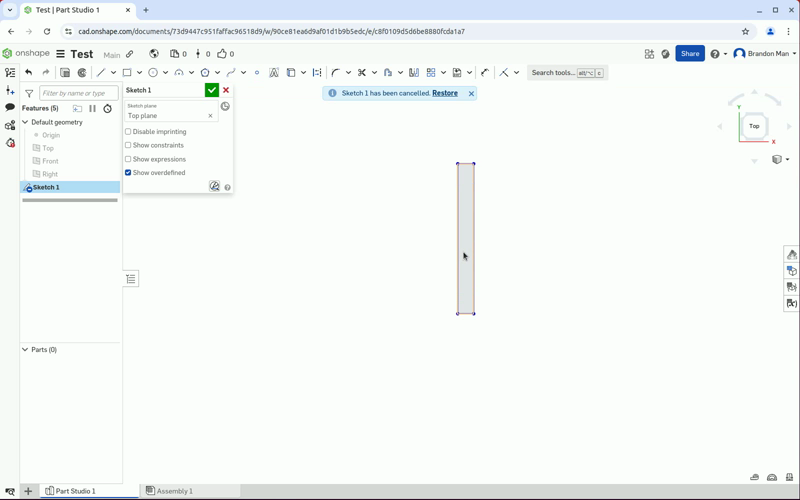
scroll(6)
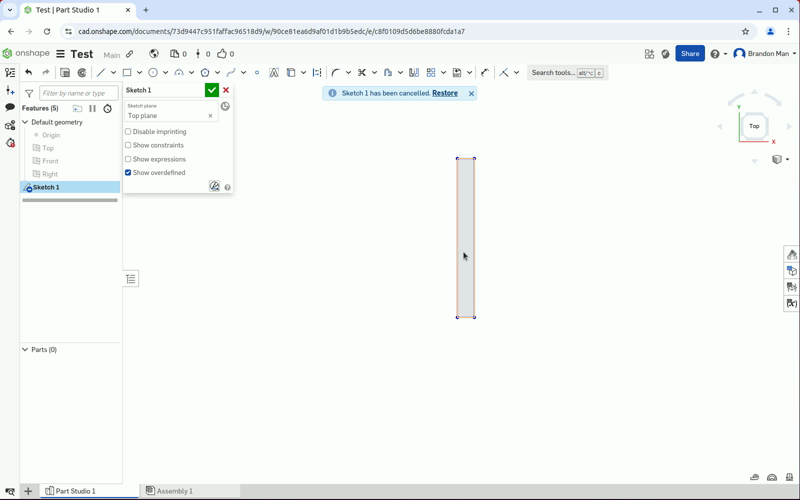
scroll(6)
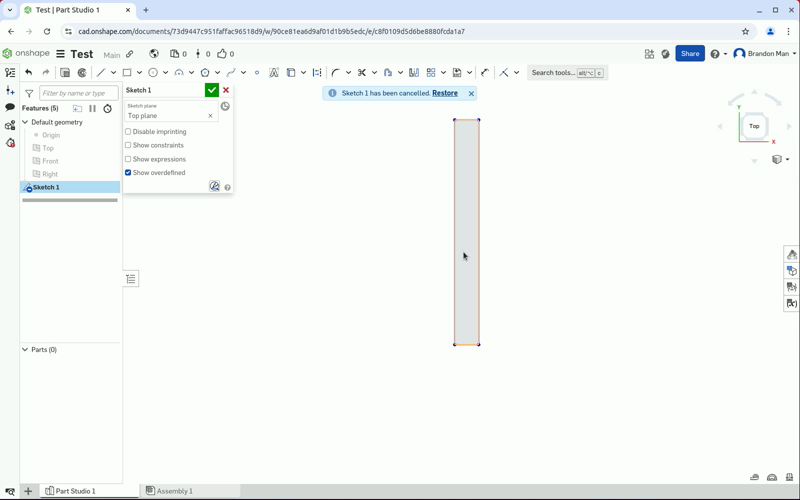
scroll(6)
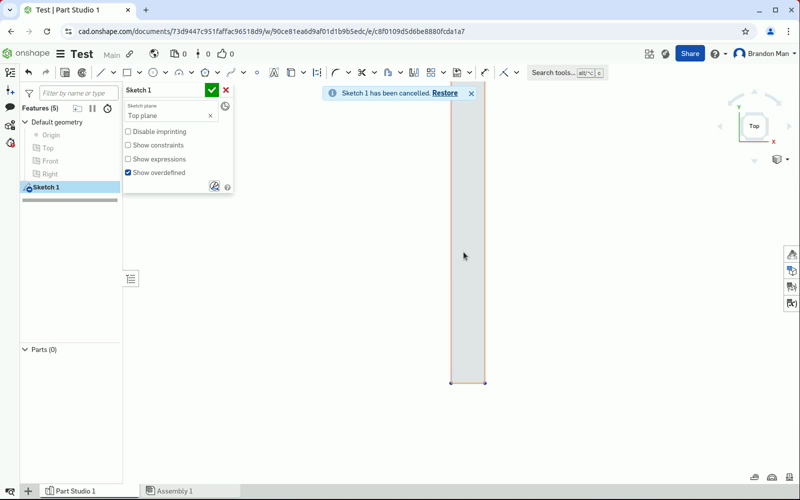
scroll(6)
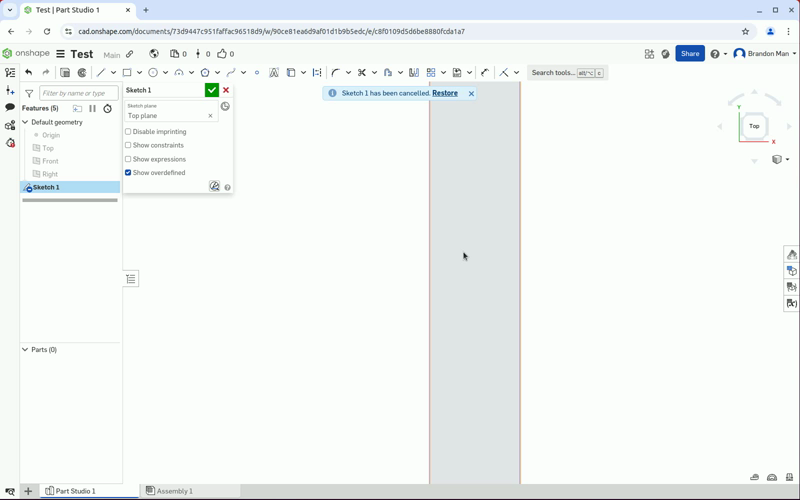
click(463, 251)
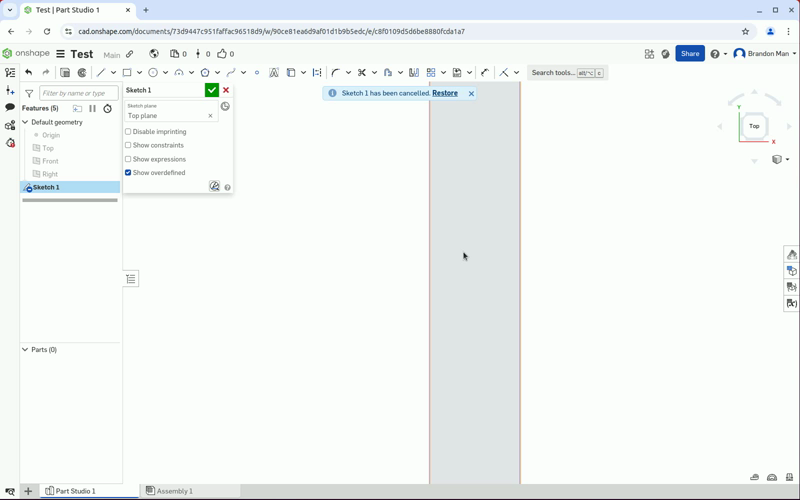
scroll(-6)
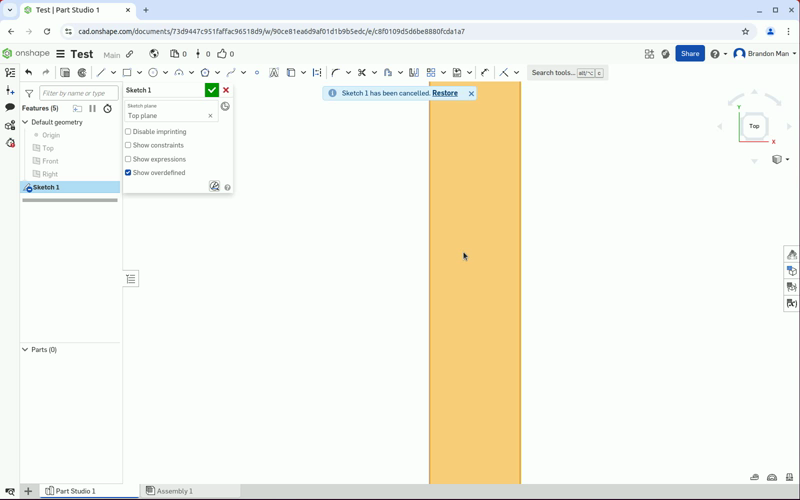
scroll(-6)
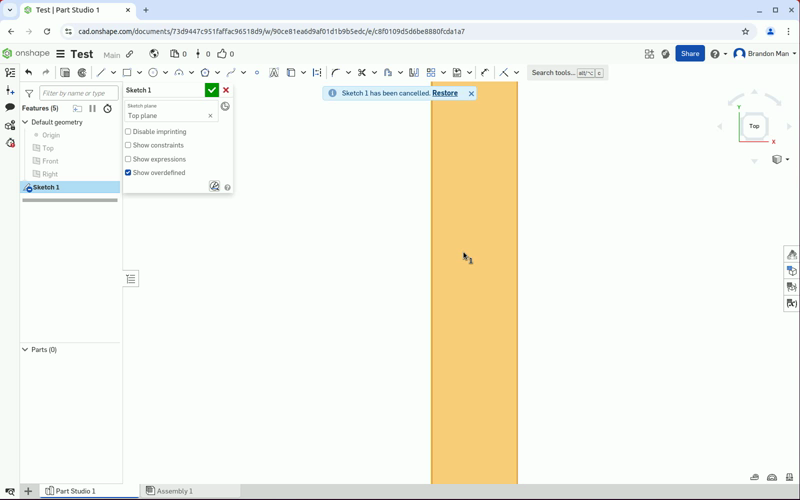
scroll(-6)
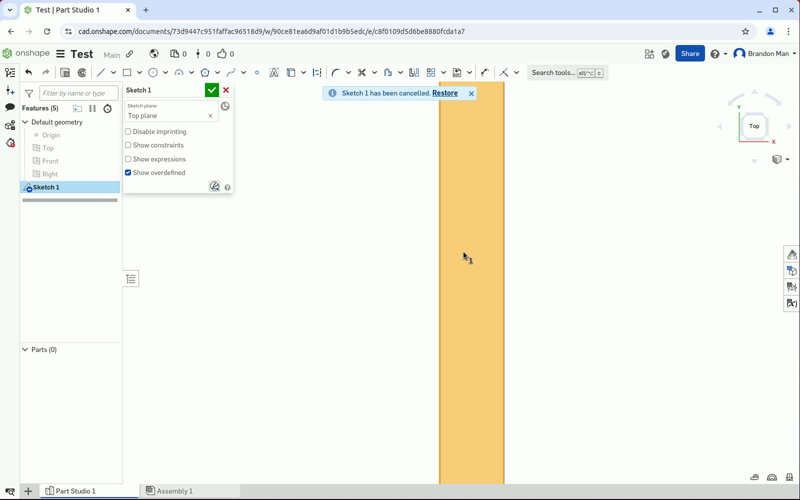
scroll(-6)
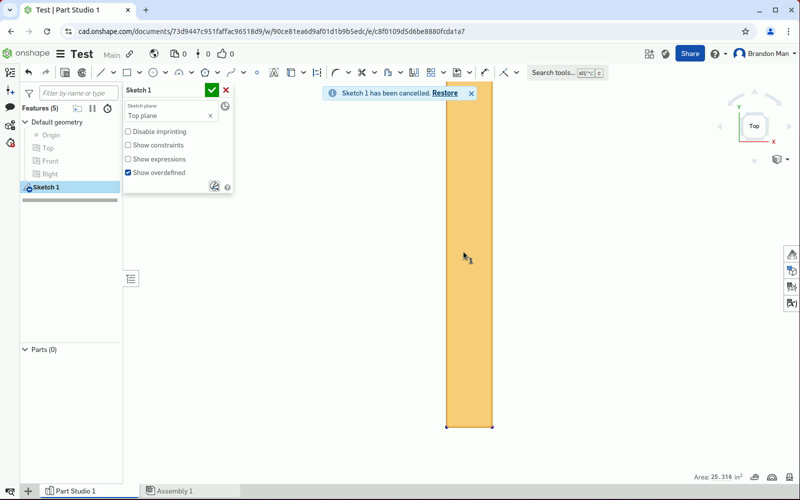
scroll(-6)
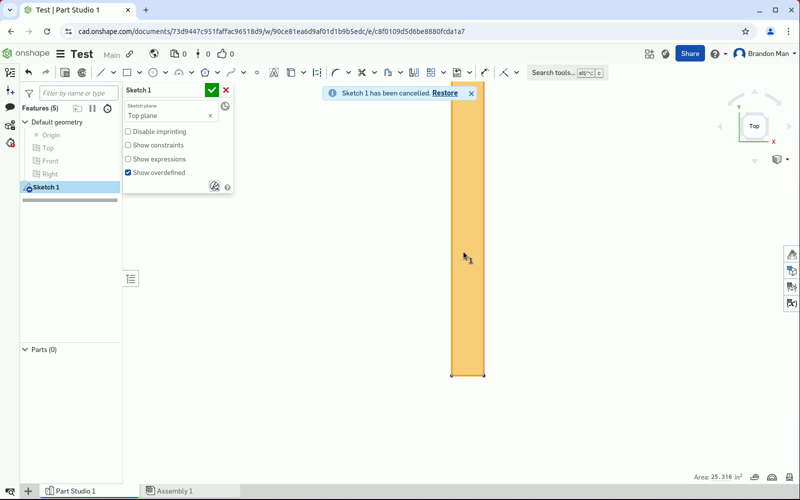
scroll(-6)
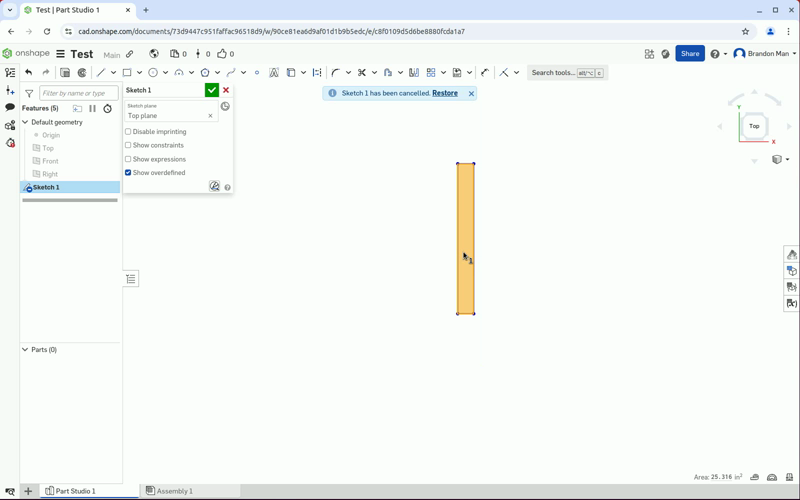
scroll(-6)
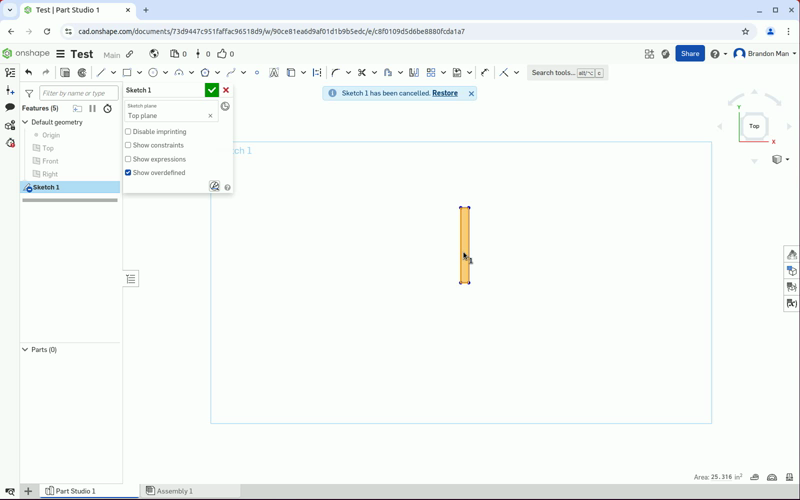
mouse_move(73, 352)
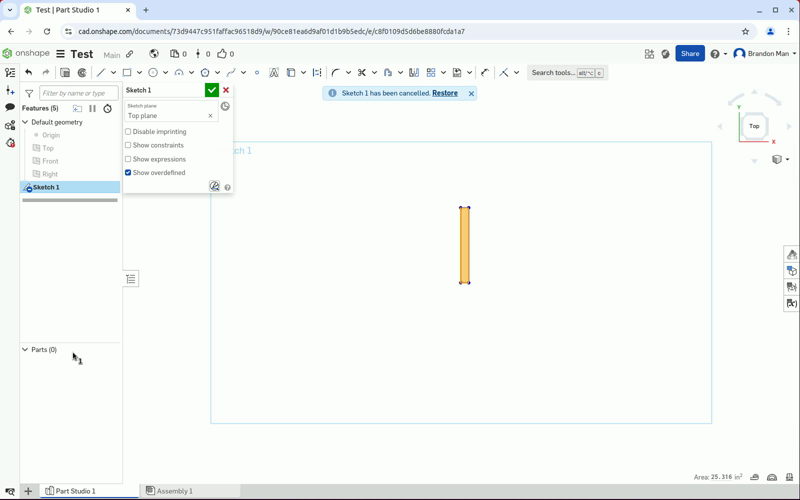
key(shift+y)
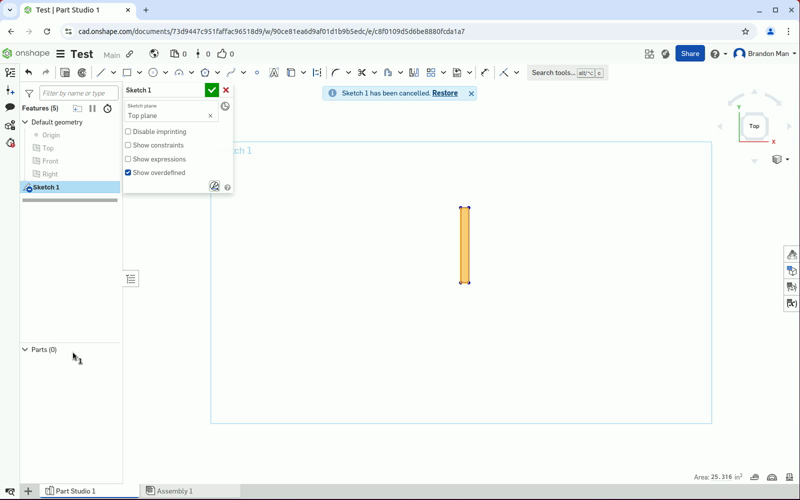
key(shift+e)
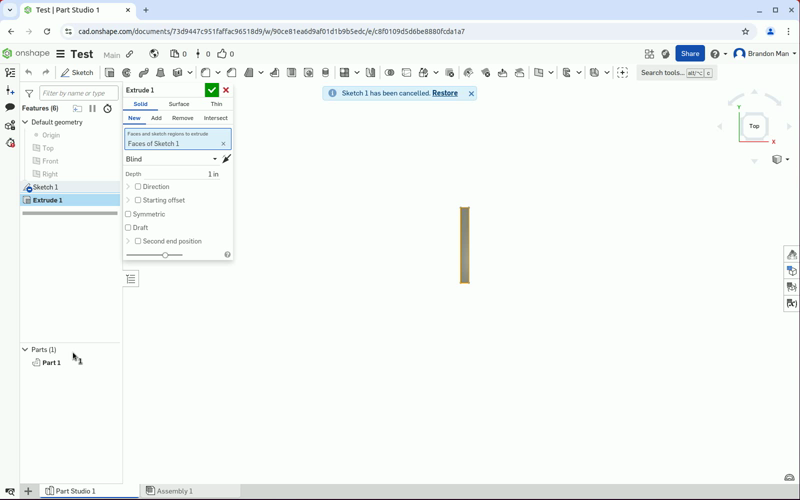
mouse_move(143, 106)
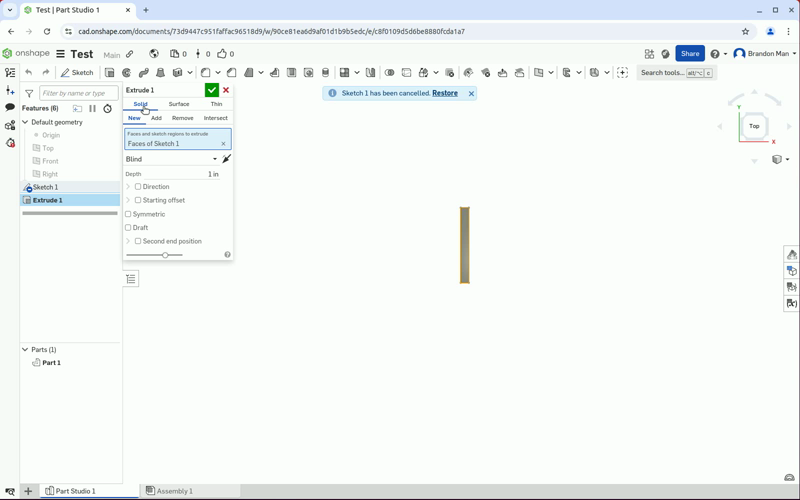
click(143, 106)
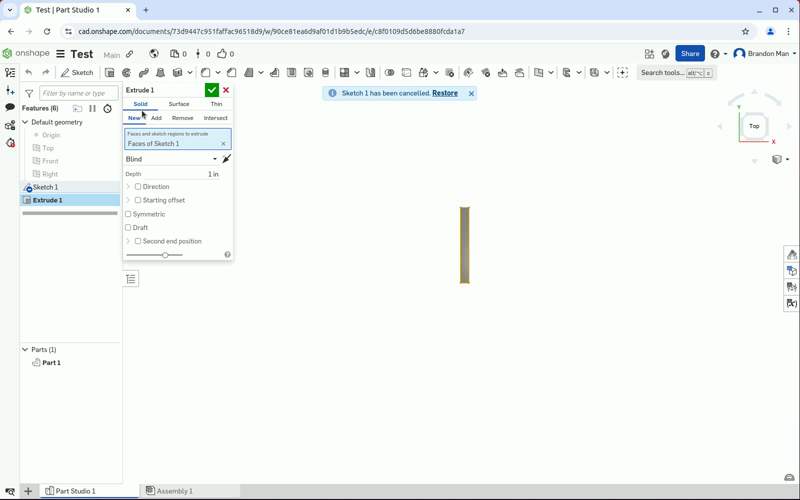
mouse_move(137, 120)
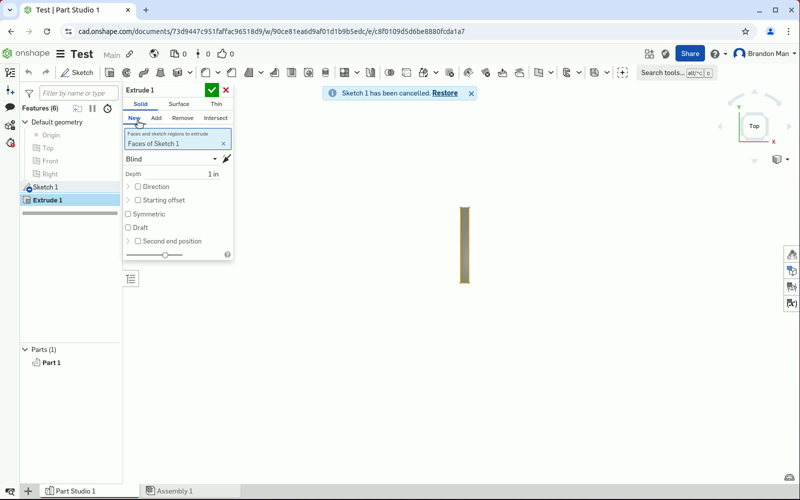
click(137, 120)
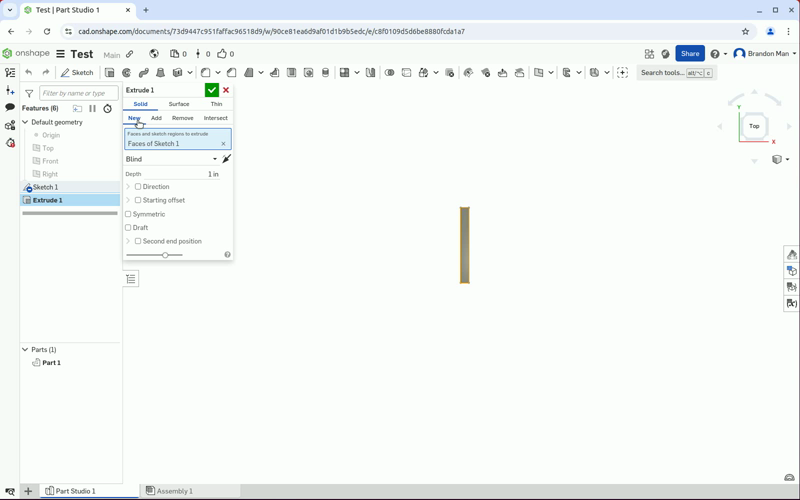
key(tab, 4)
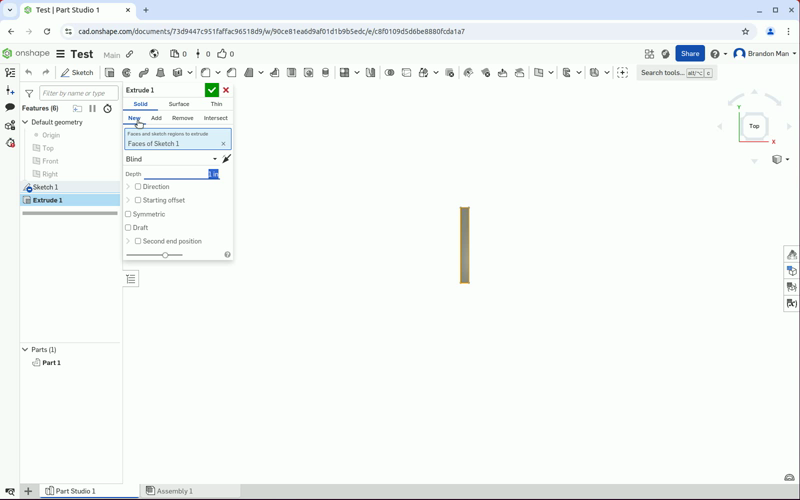
text(23.108)
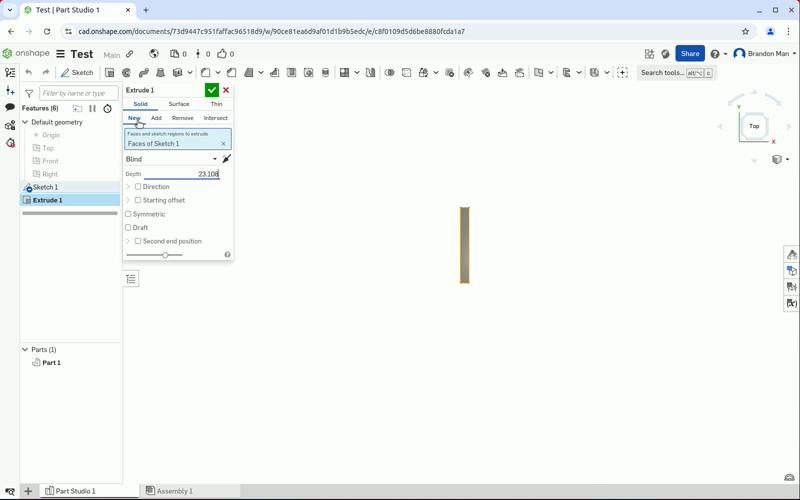
key(enter)
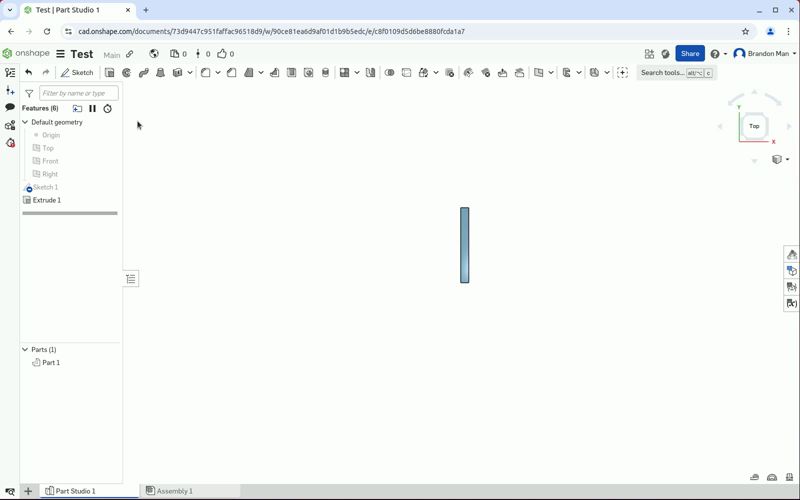
key(shift+h)
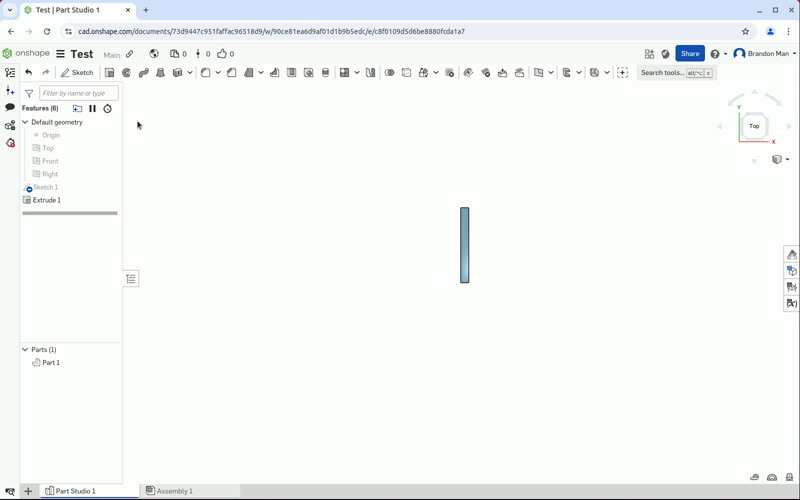
key(shift+h)
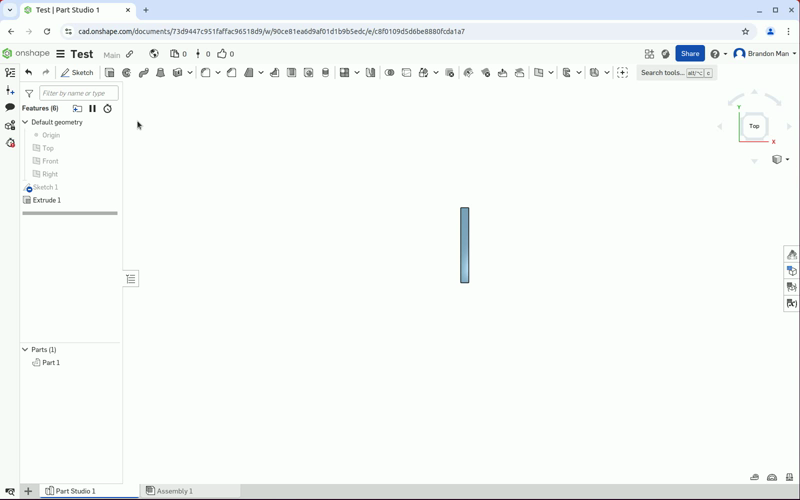
mouse_move(73, 189)
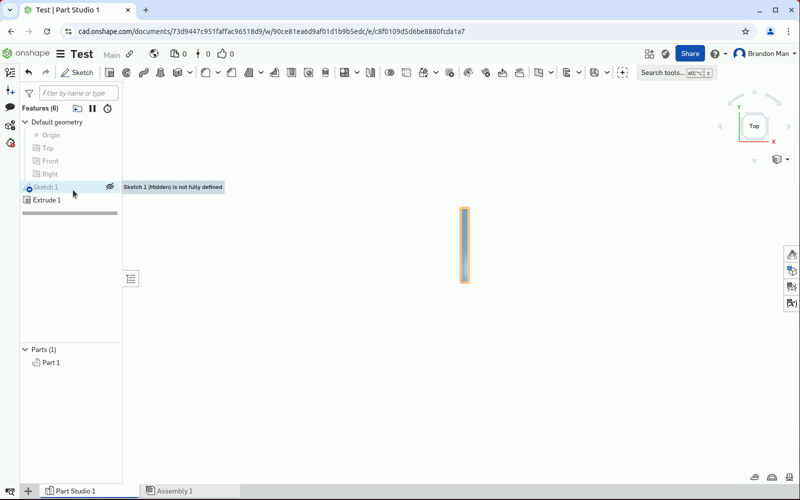
click(73, 189)
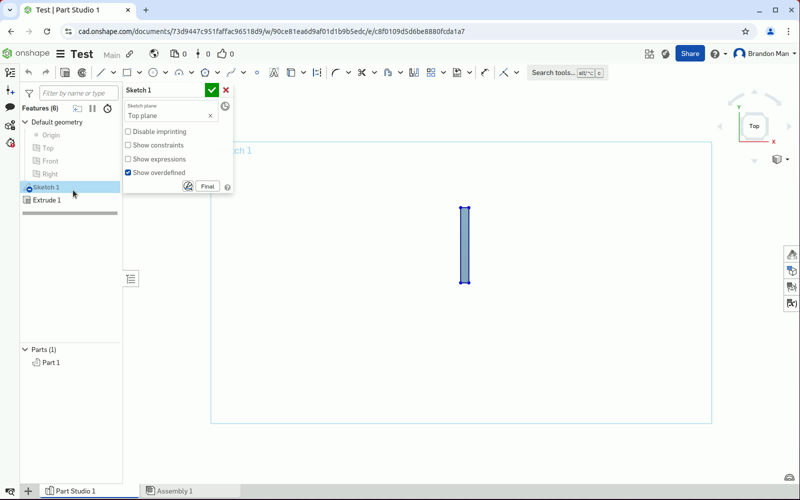
mouse_move(229, 92)
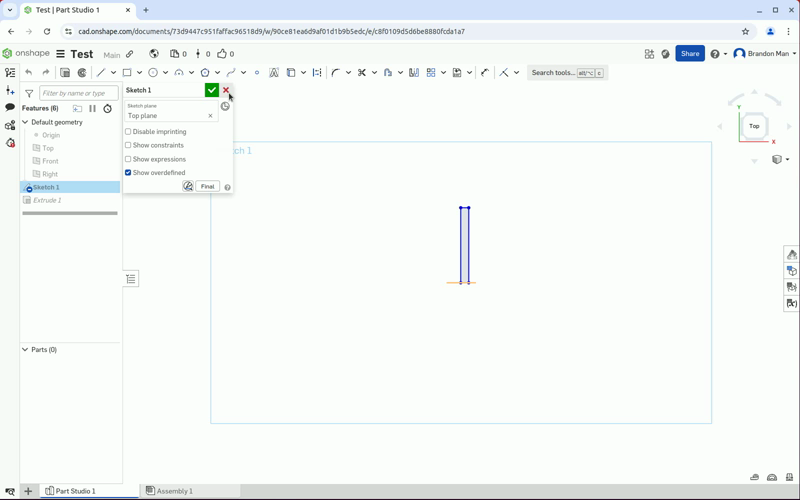
click(229, 92)
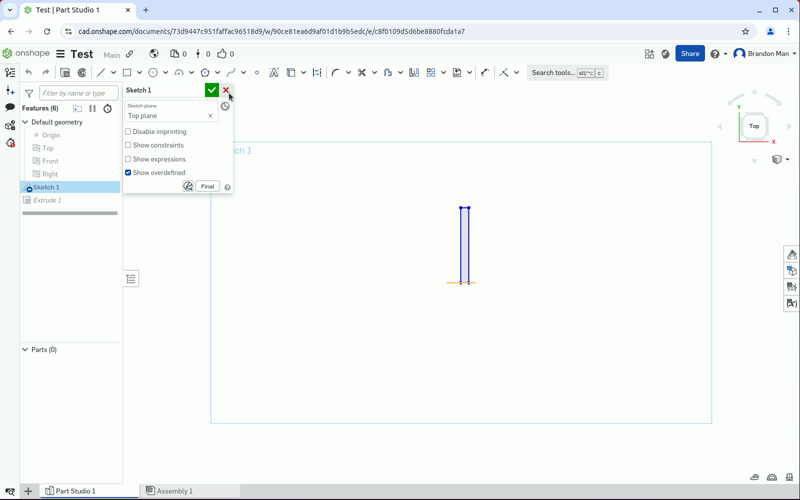
key(shift+s)
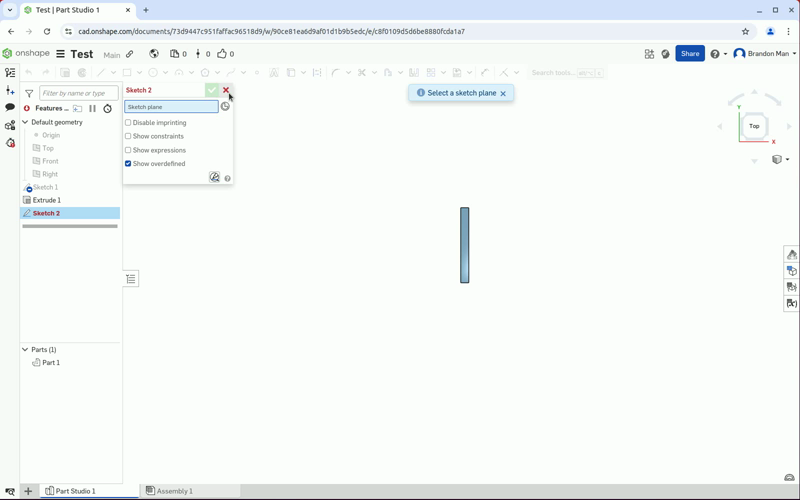
mouse_move(73, 150)
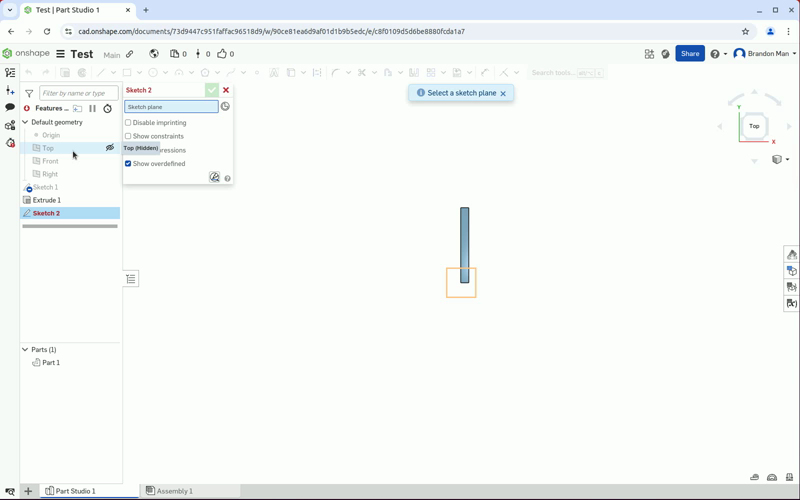
click(73, 150)
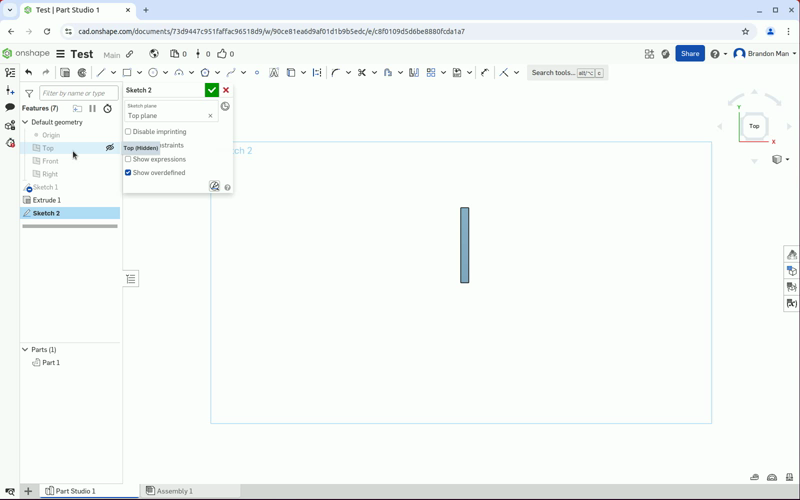
mouse_move(73, 352)
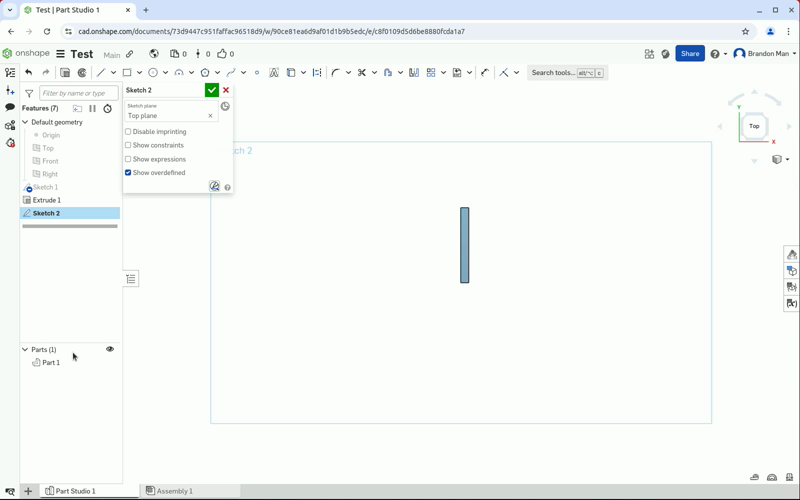
key(y)
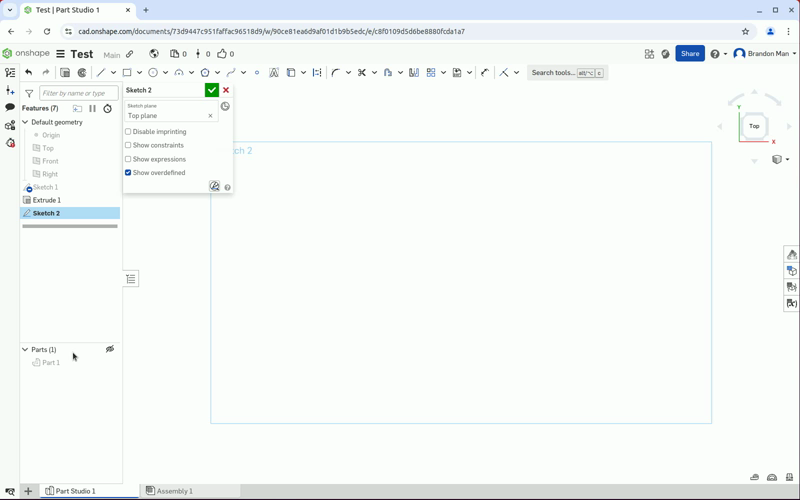
key(l)
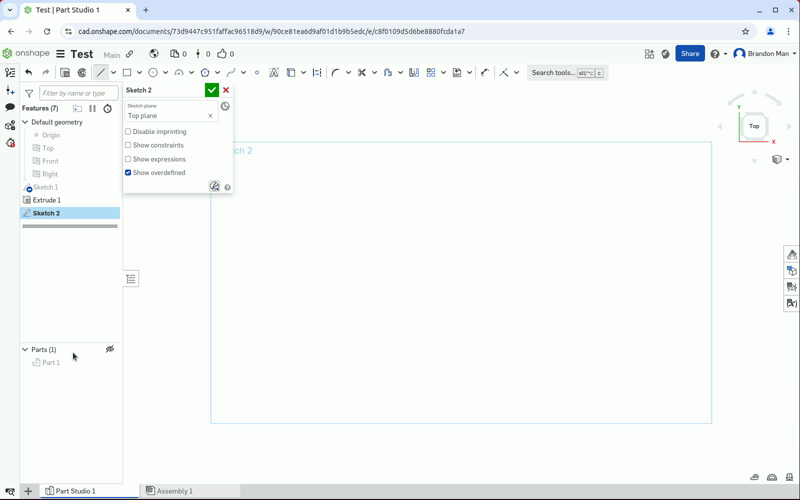
key_down(shift)
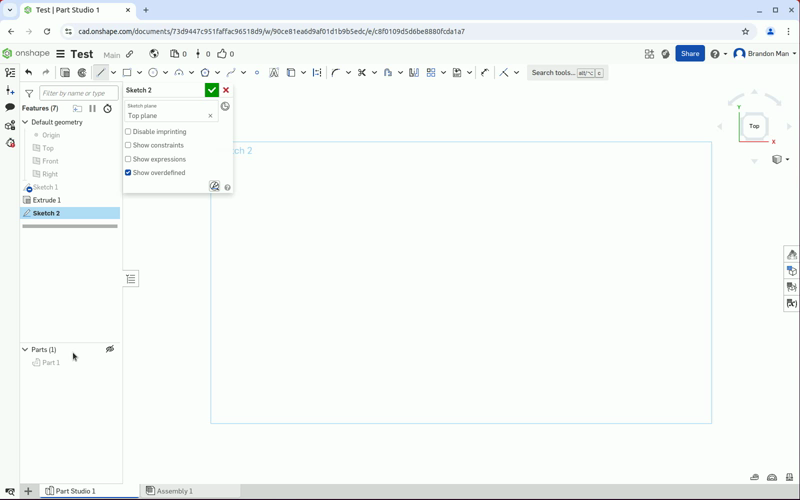
mouse_move(467, 282)
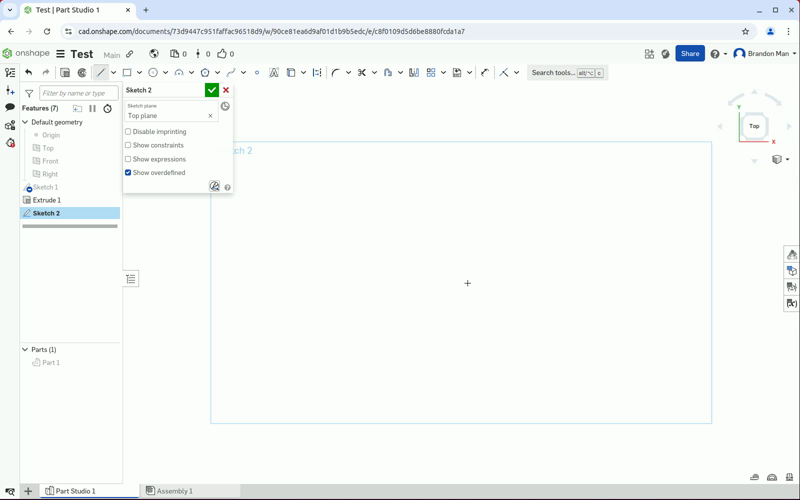
click(467, 282)
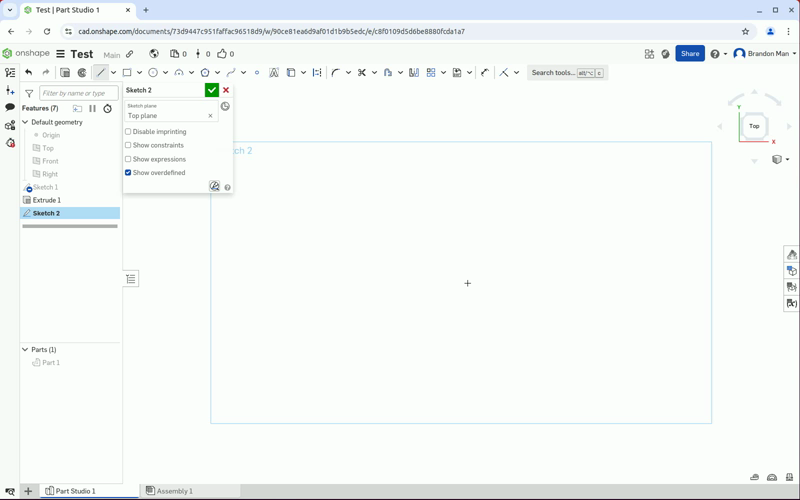
key_up(shift)
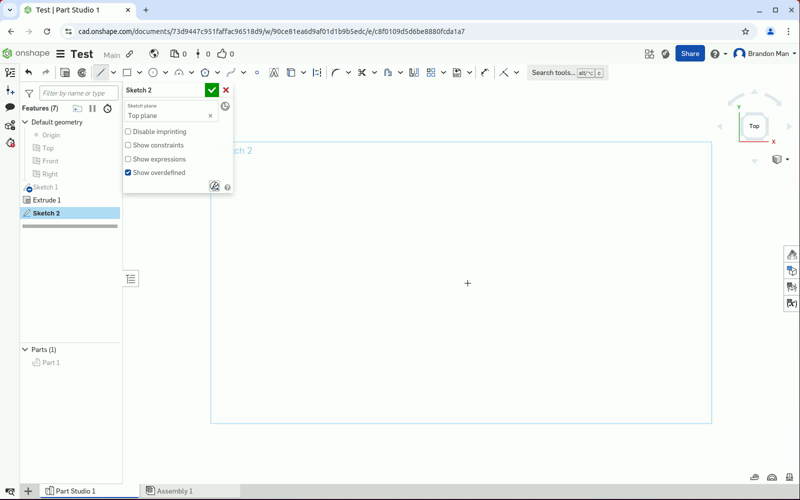
key_down(shift)
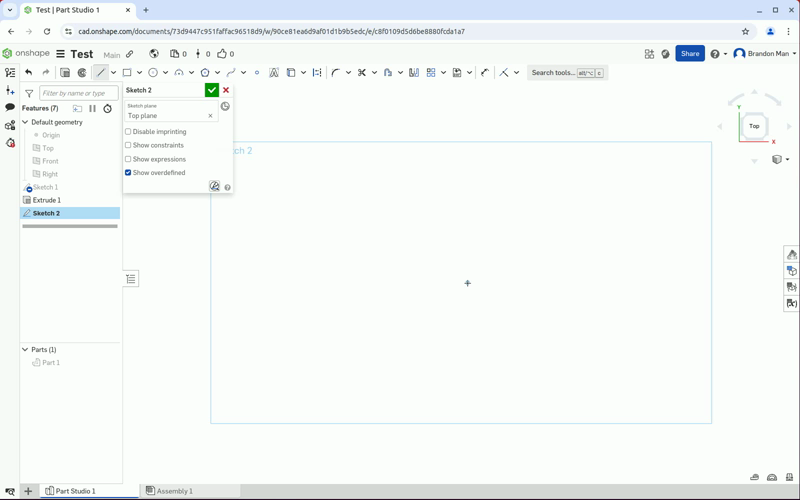
mouse_move(565, 282)
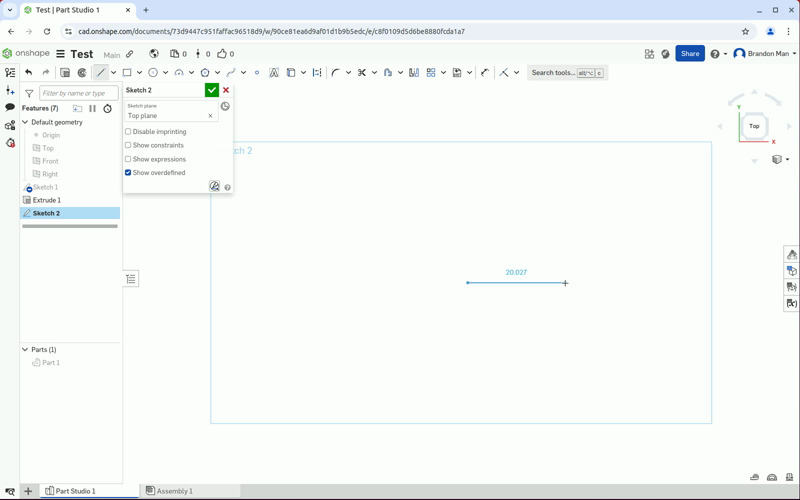
click(565, 282)
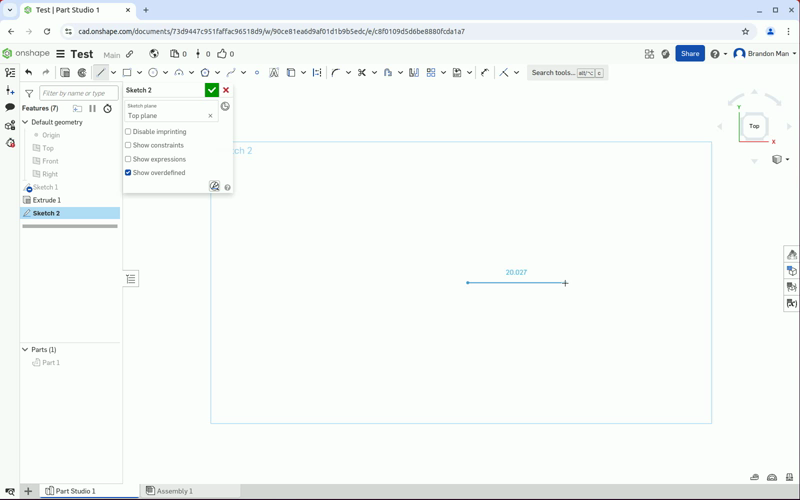
key_up(shift)
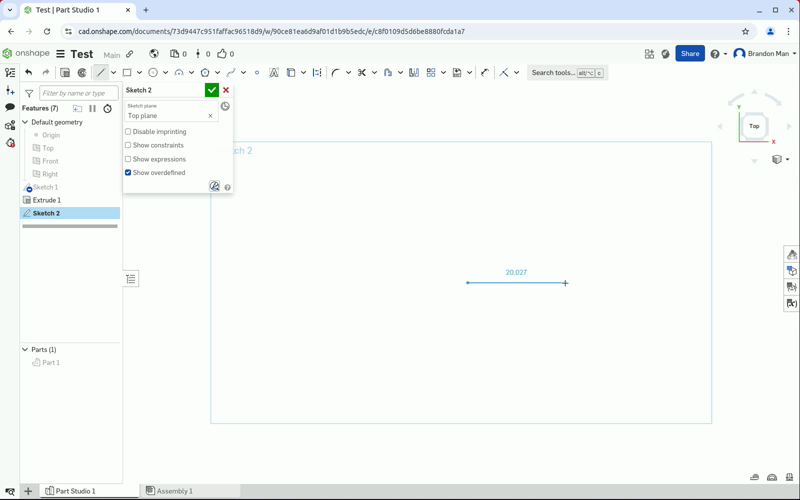
key_down(shift)
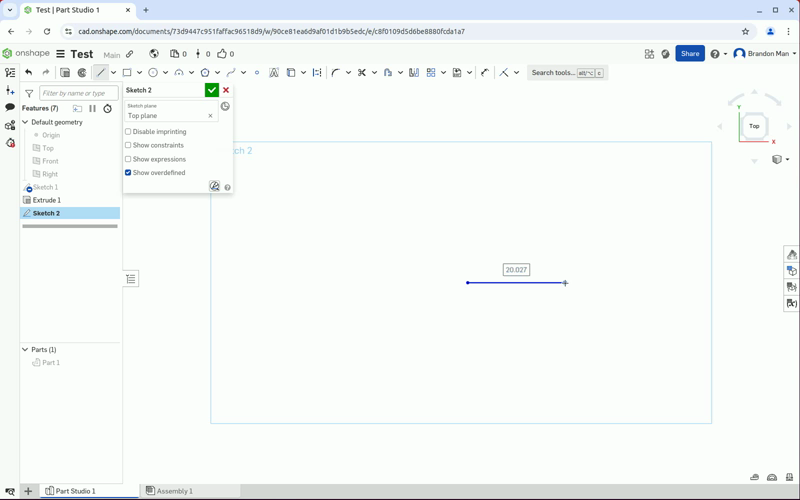
mouse_move(565, 207)
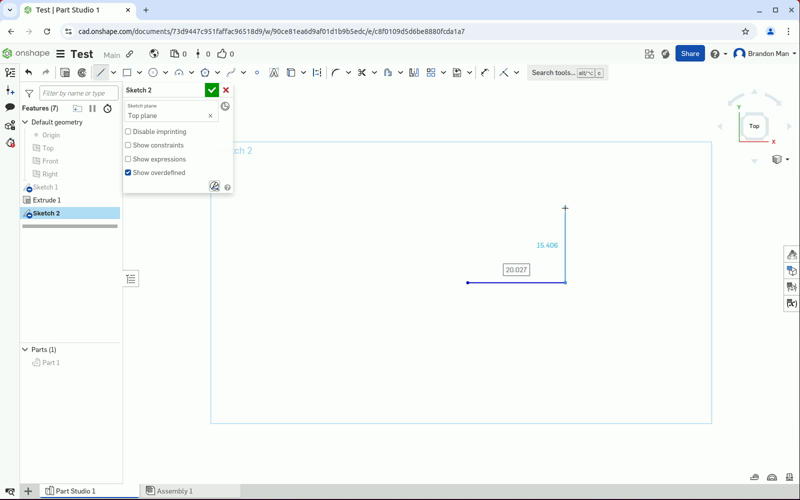
click(565, 207)
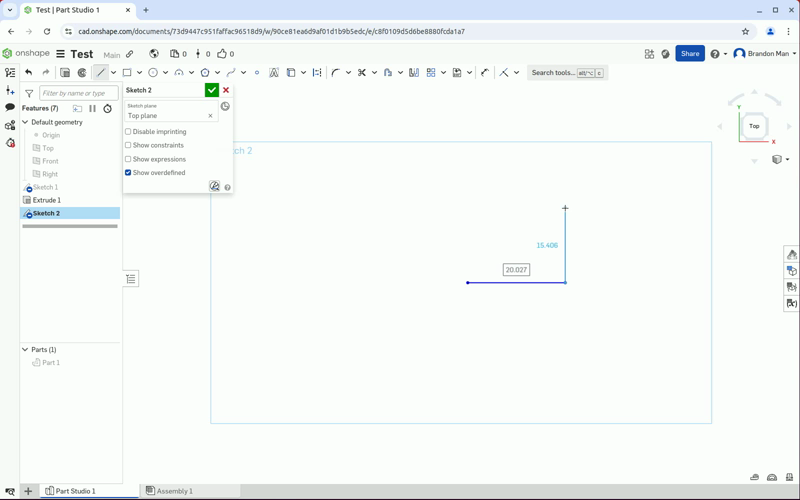
key_up(shift)
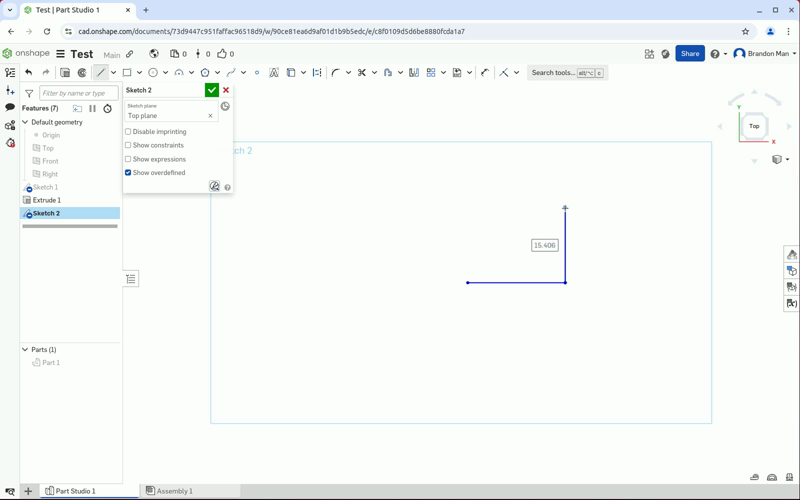
key_down(shift)
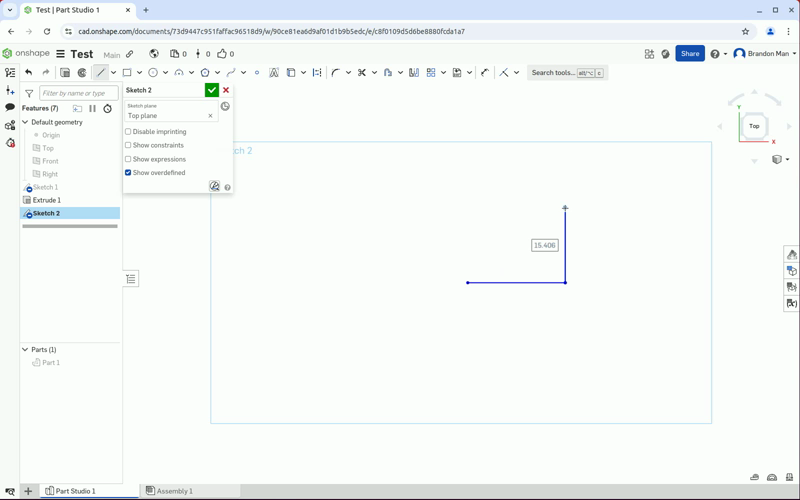
mouse_move(467, 207)
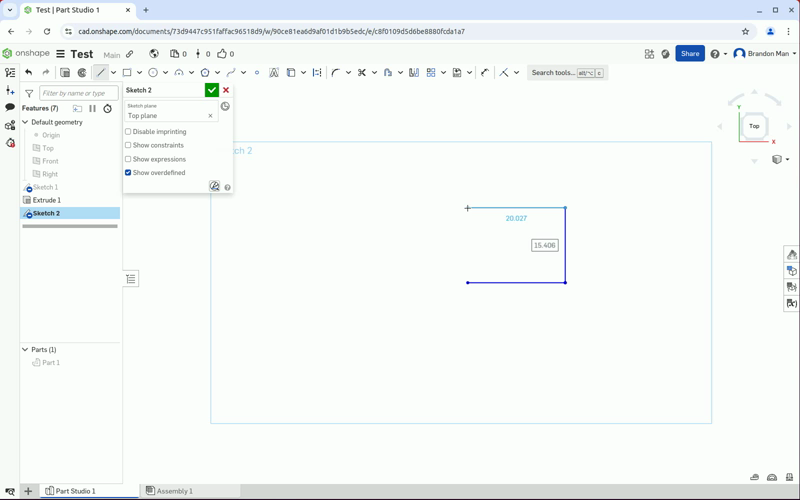
click(467, 207)
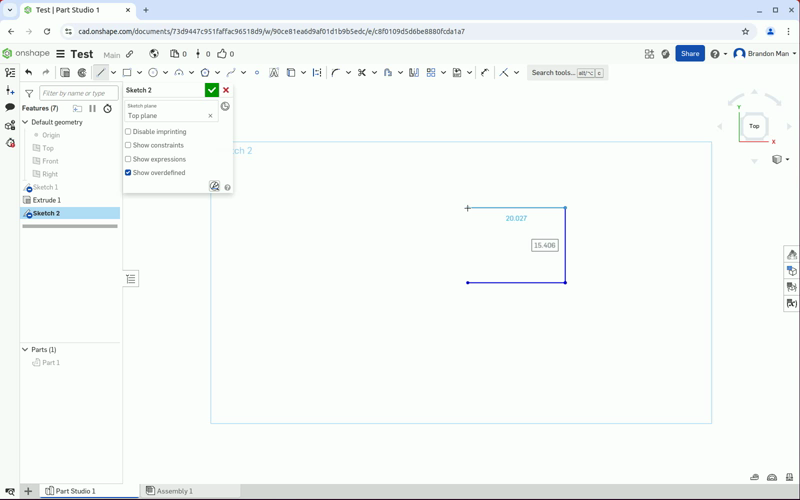
key_up(shift)
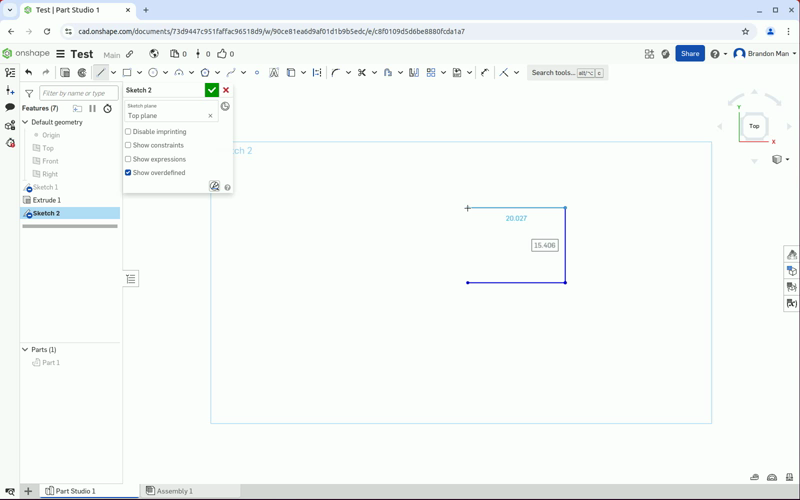
key_down(shift)
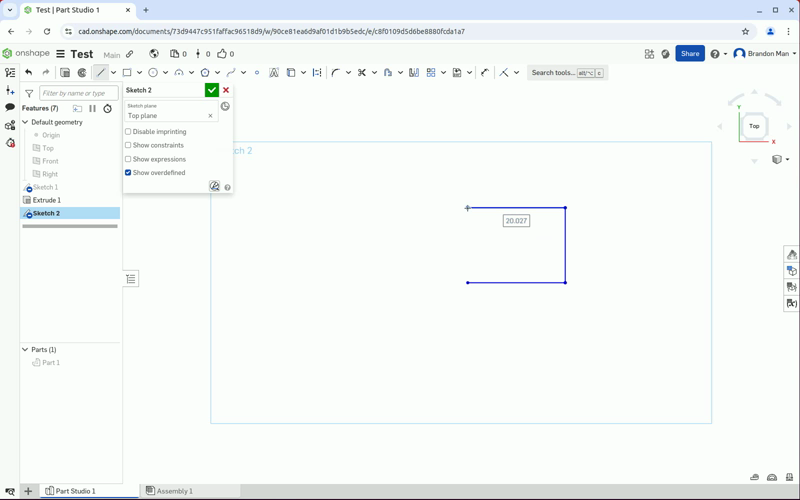
mouse_move(467, 282)
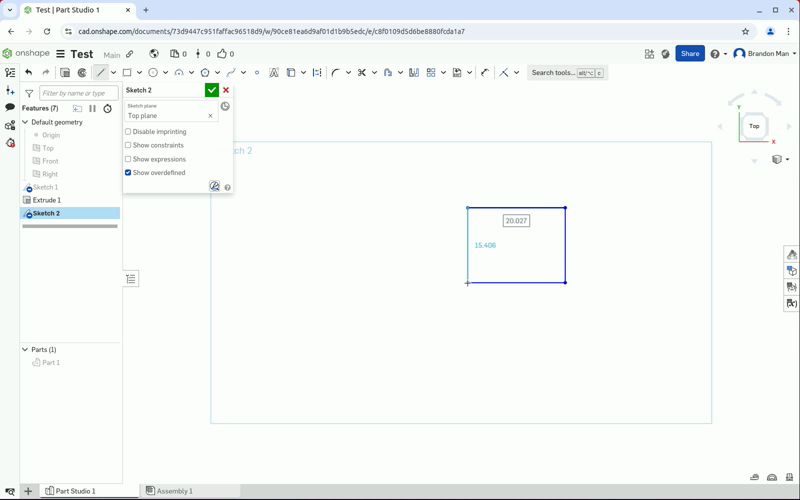
key_up(shift)
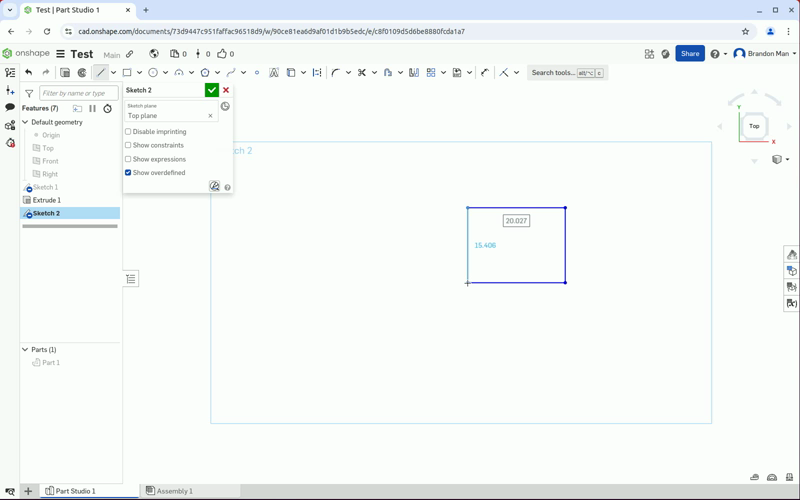
click(467, 282)
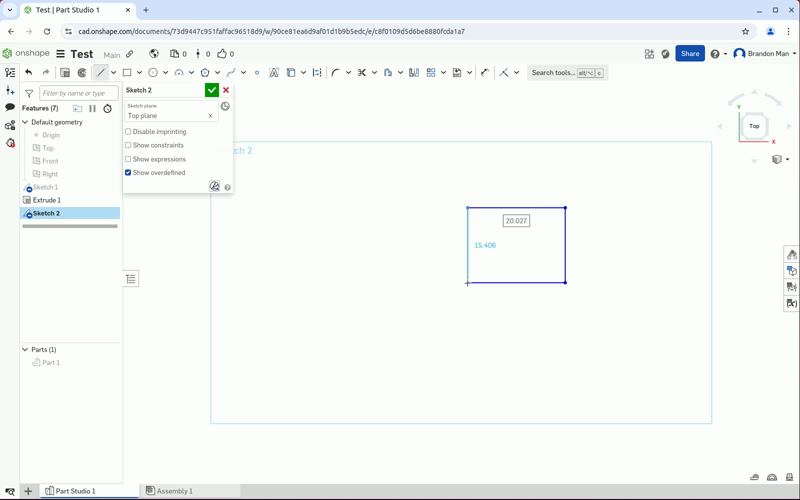
key(esc)
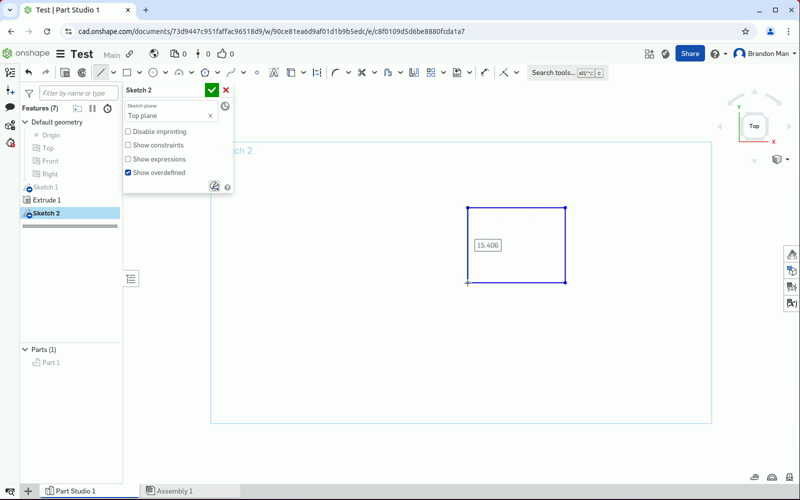
mouse_move(559, 225)
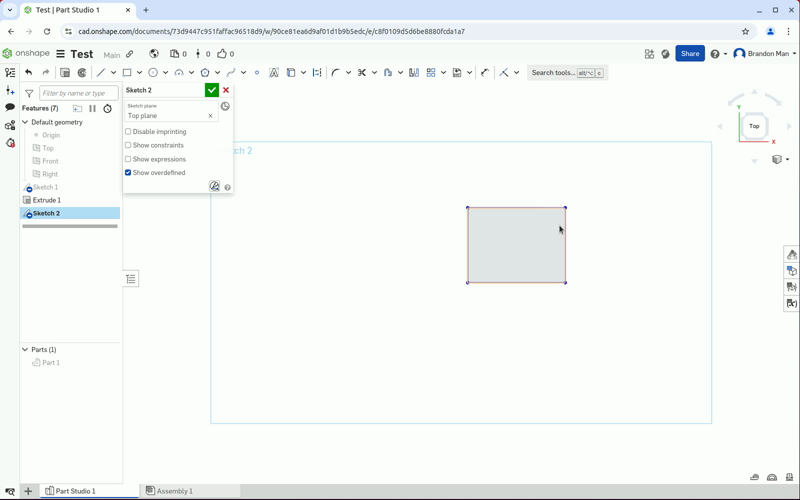
click(559, 225)
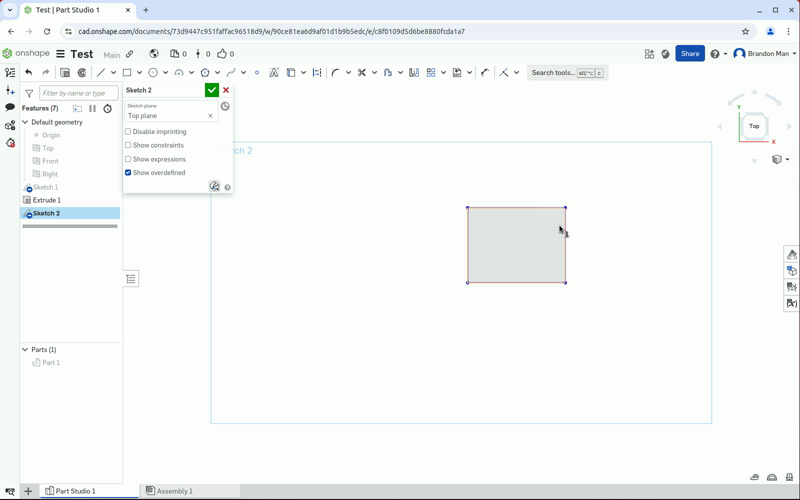
mouse_move(73, 352)
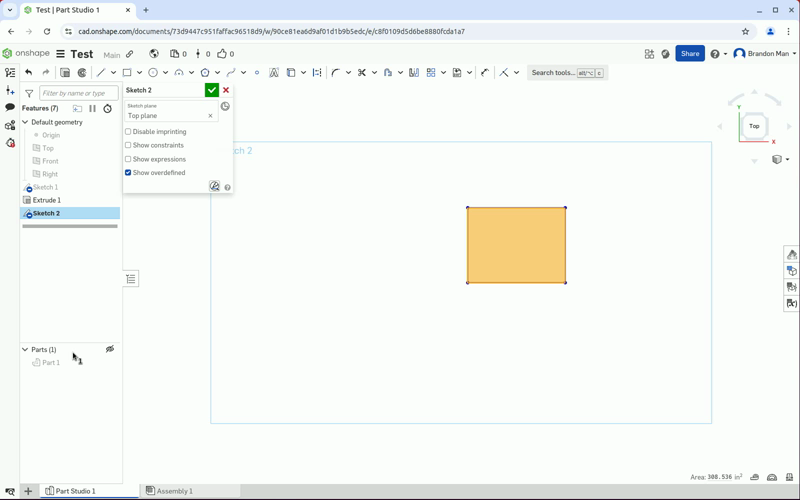
key(shift+y)
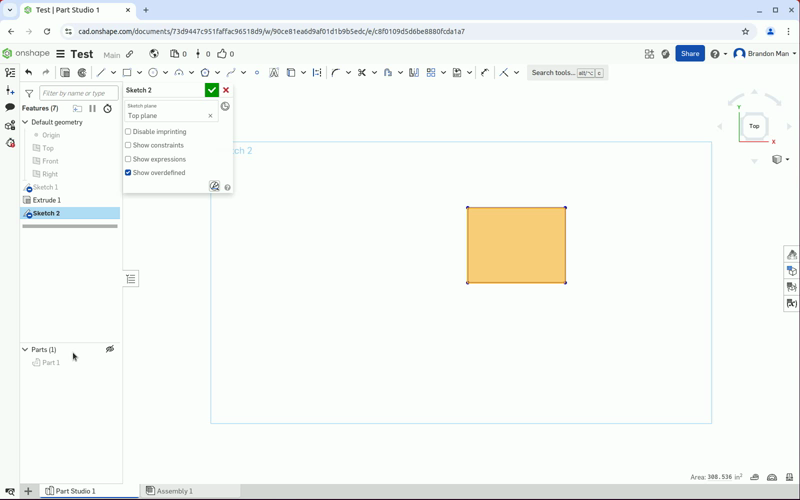
key(shift+e)
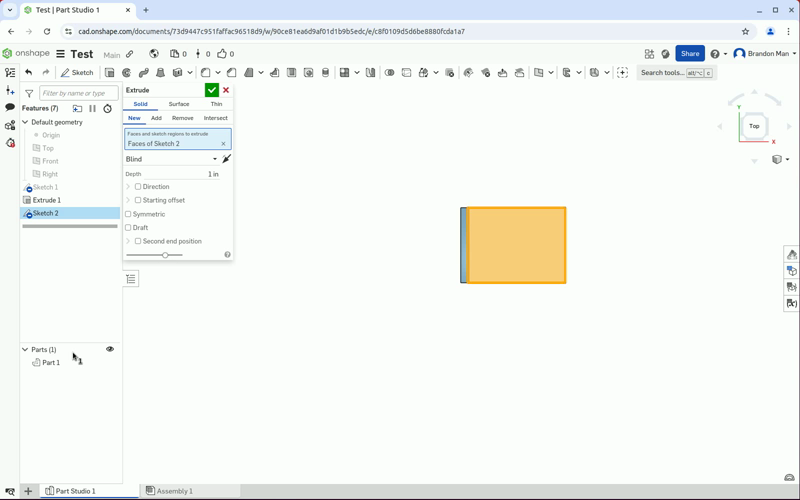
mouse_move(143, 106)
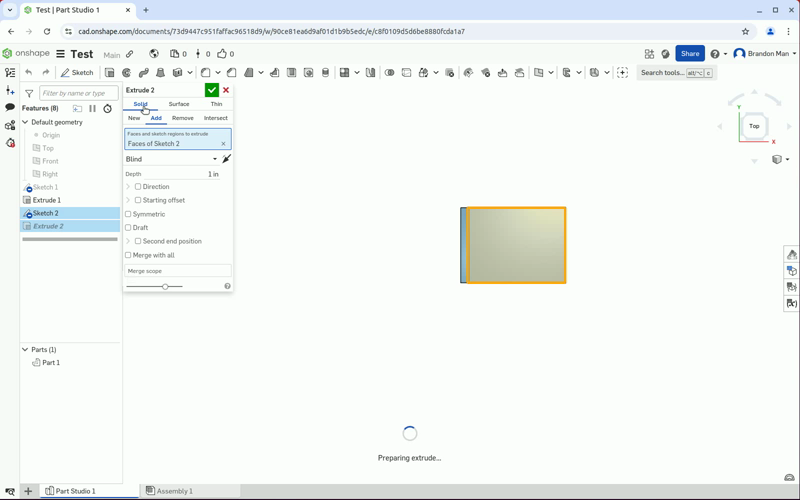
click(143, 106)
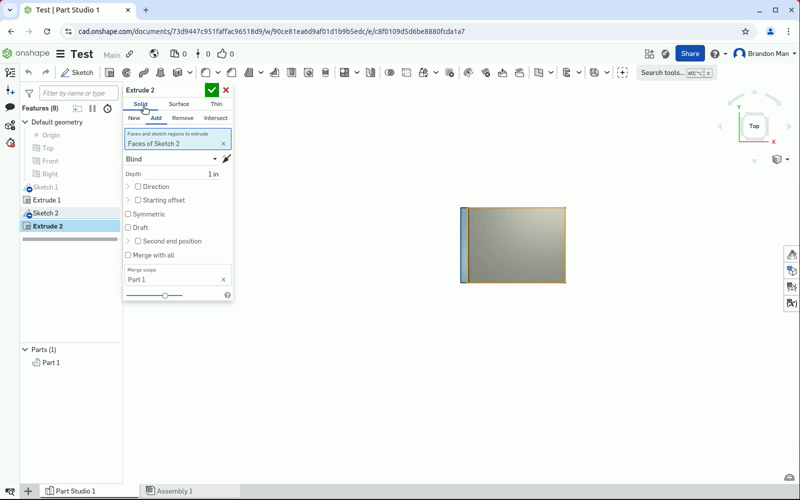
mouse_move(137, 120)
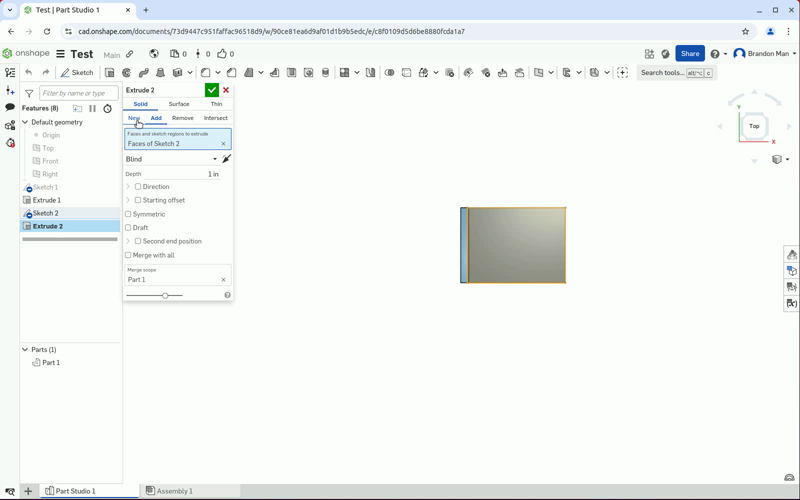
click(137, 120)
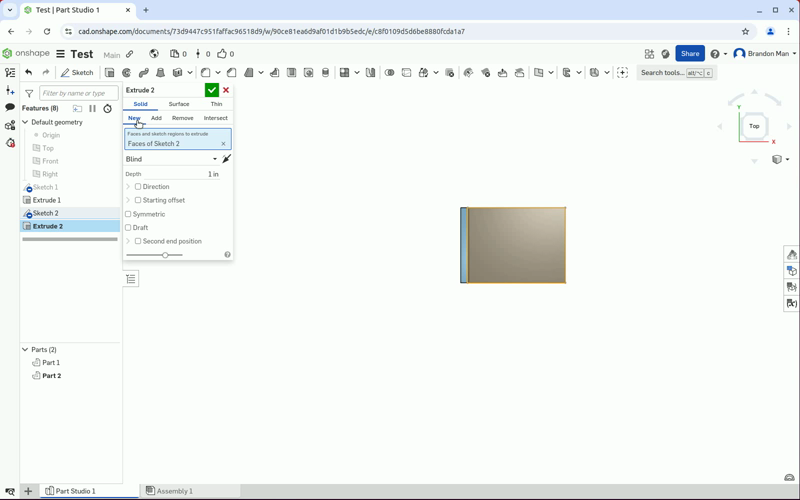
key(tab, 4)
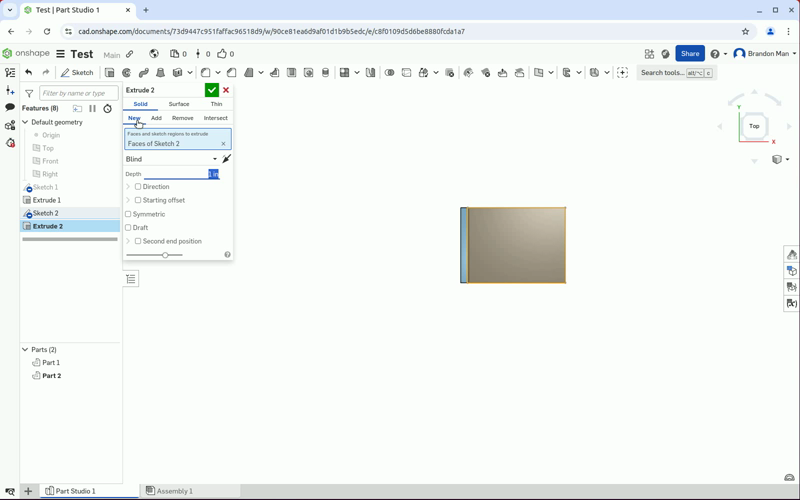
text(1.444)
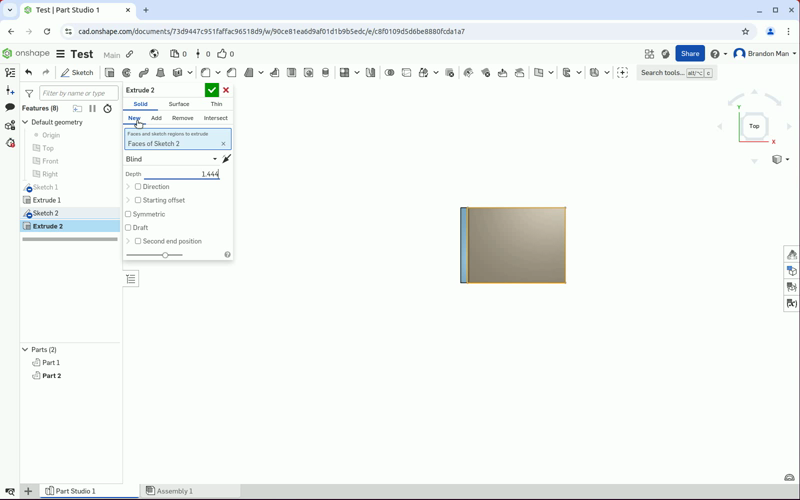
key(enter)
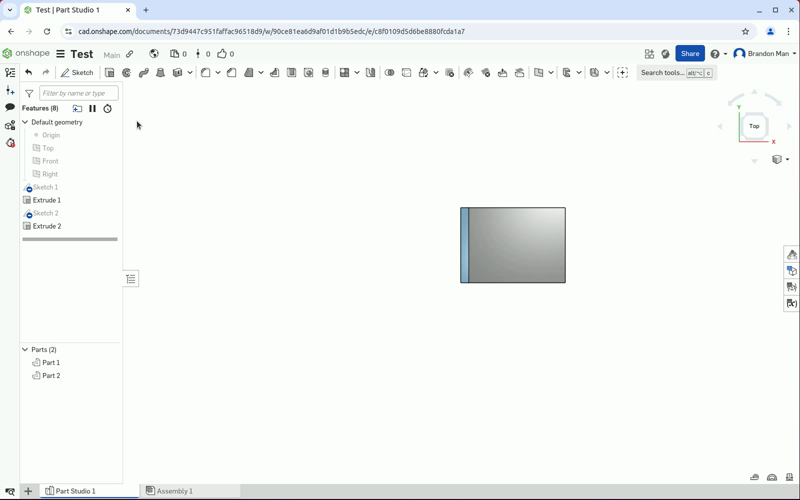
key(shift+h)
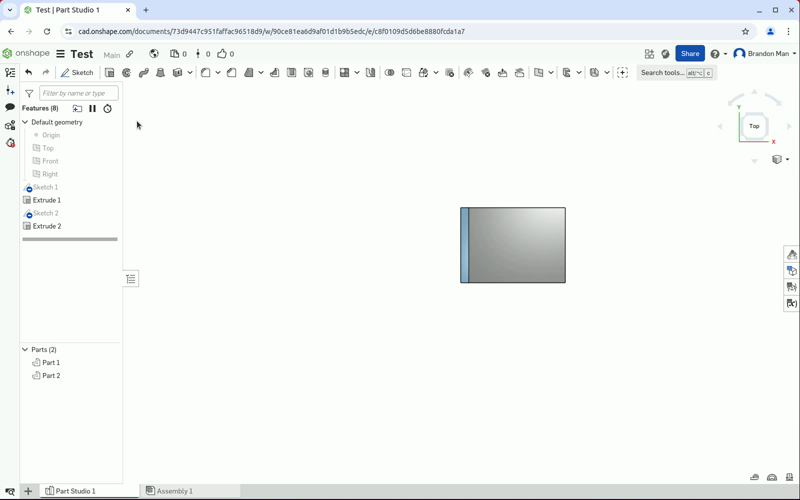
key(shift+h)
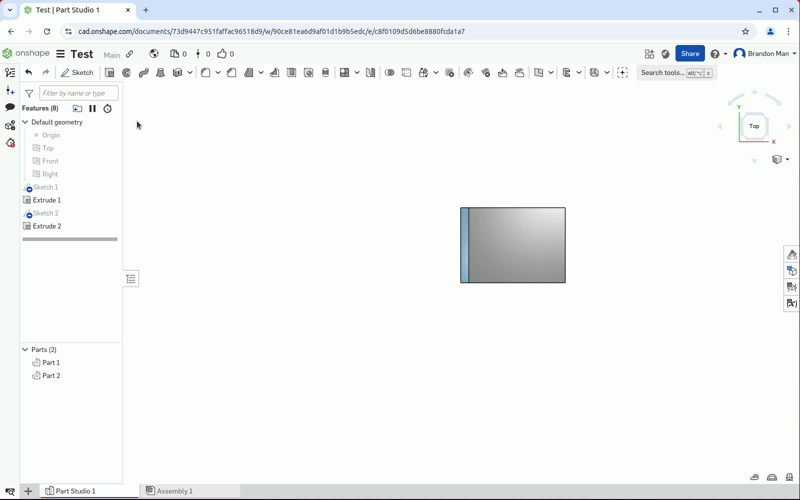
mouse_move(73, 189)
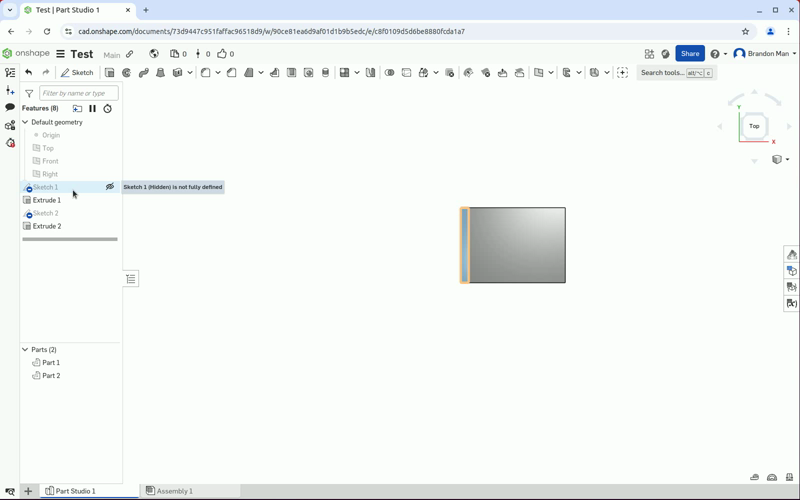
click(73, 189)
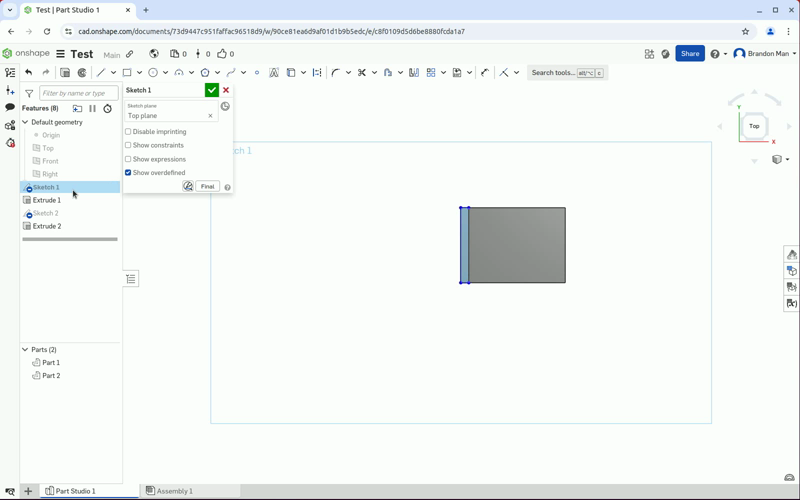
mouse_move(229, 92)
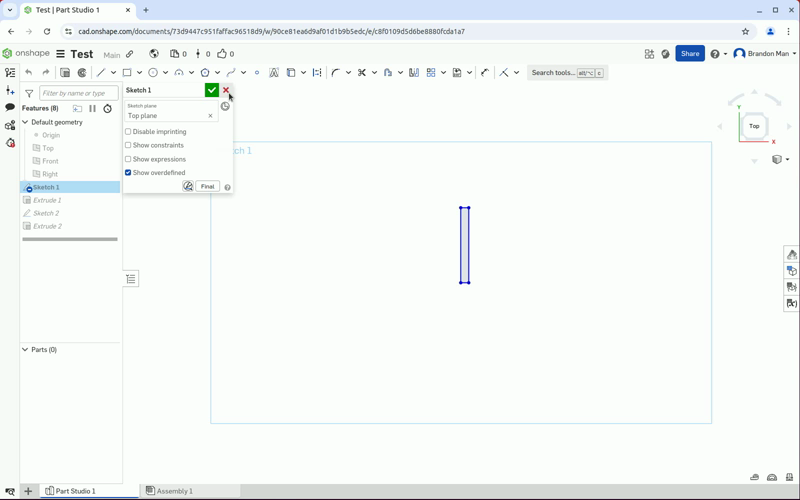
click(229, 92)
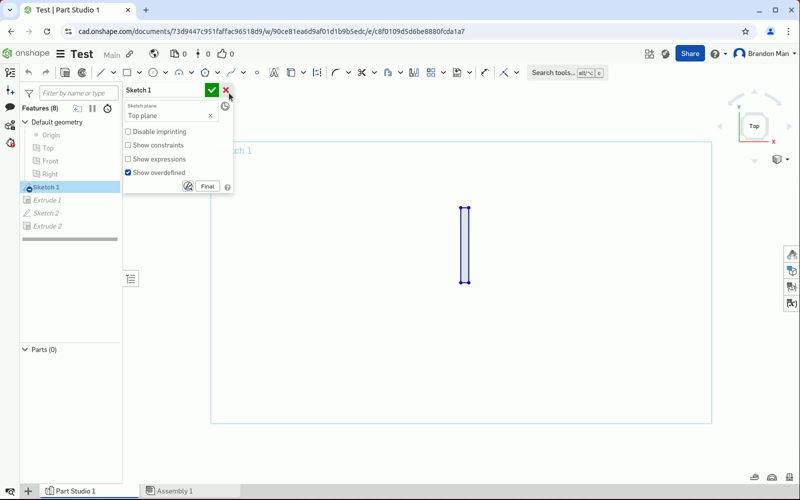
key(shift+s)
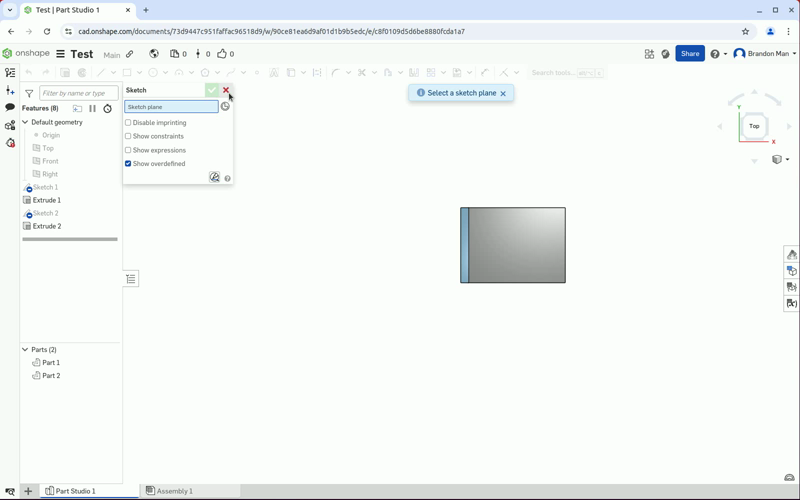
mouse_move(73, 150)
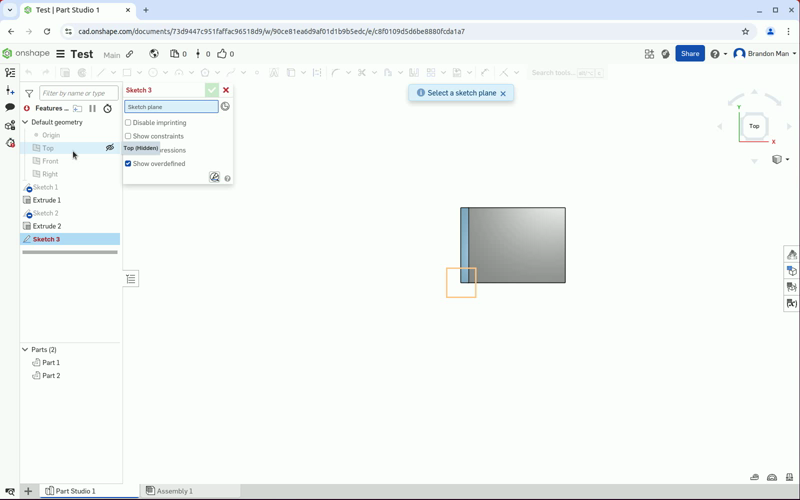
click(73, 150)
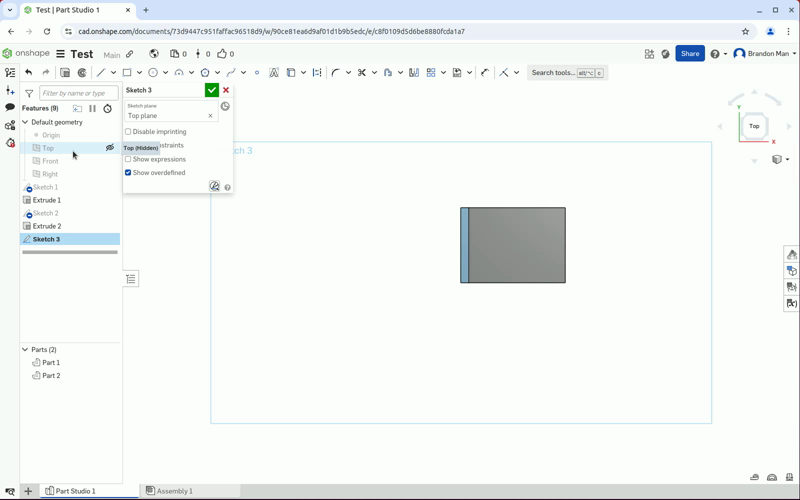
mouse_move(73, 352)
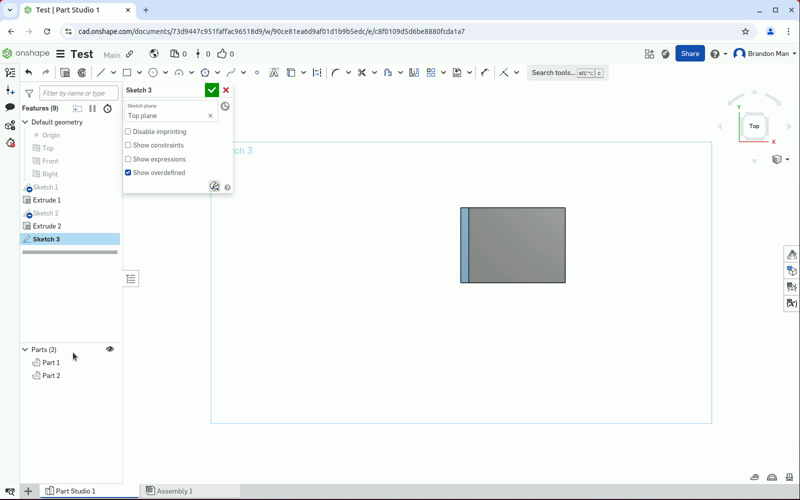
key(y)
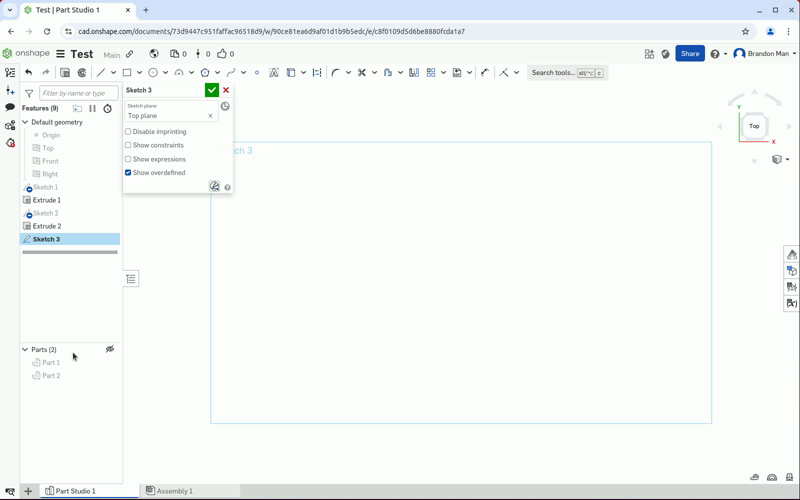
key(l)
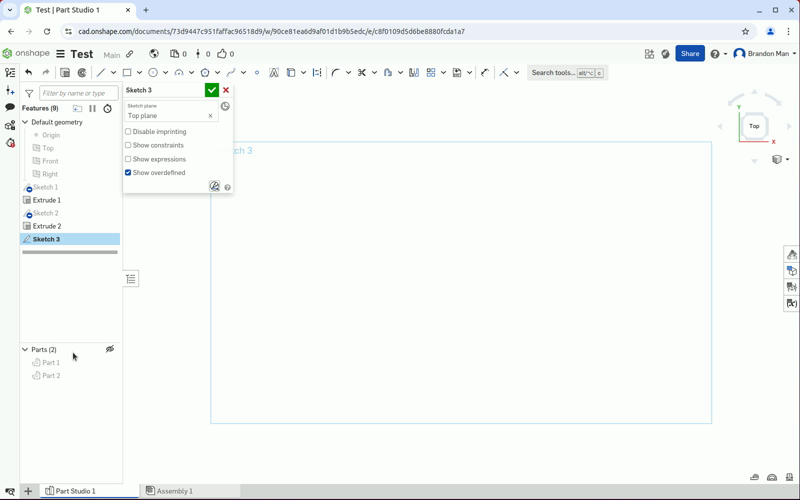
key_down(shift)
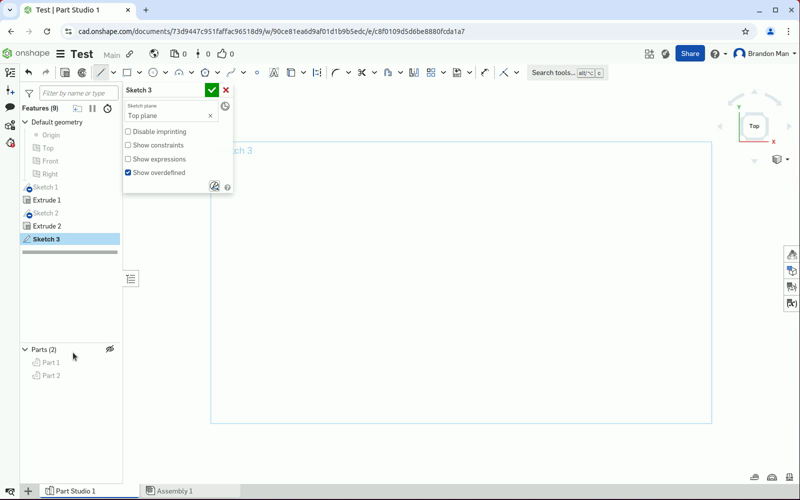
mouse_move(566, 282)
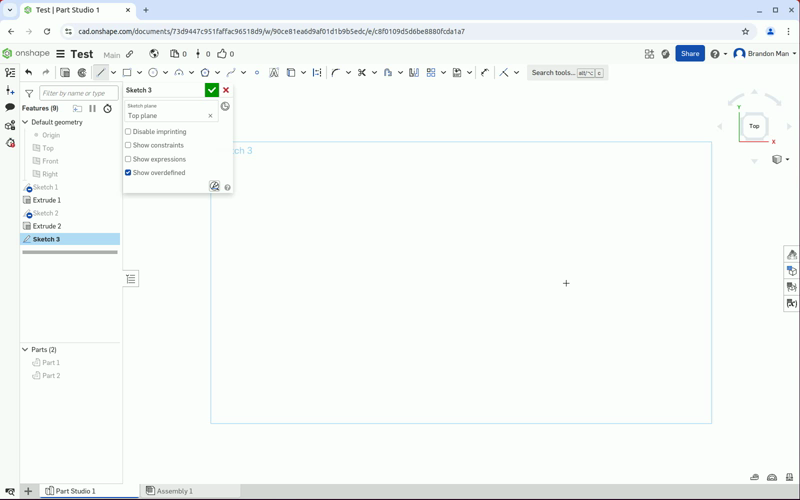
click(566, 282)
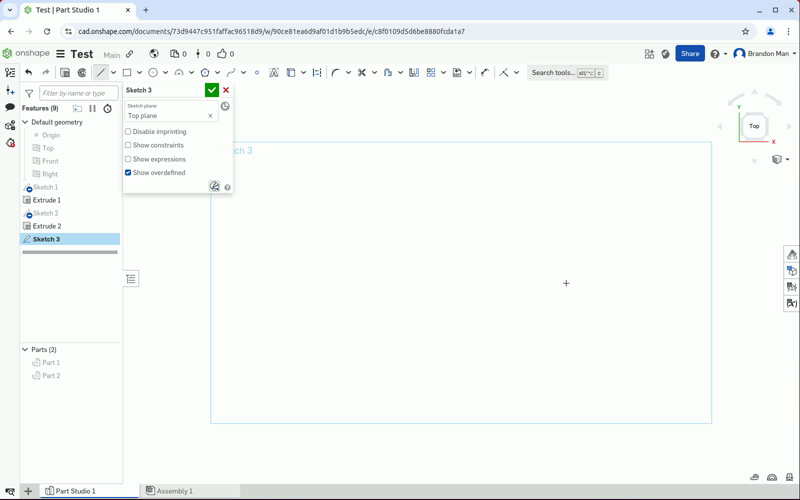
key_up(shift)
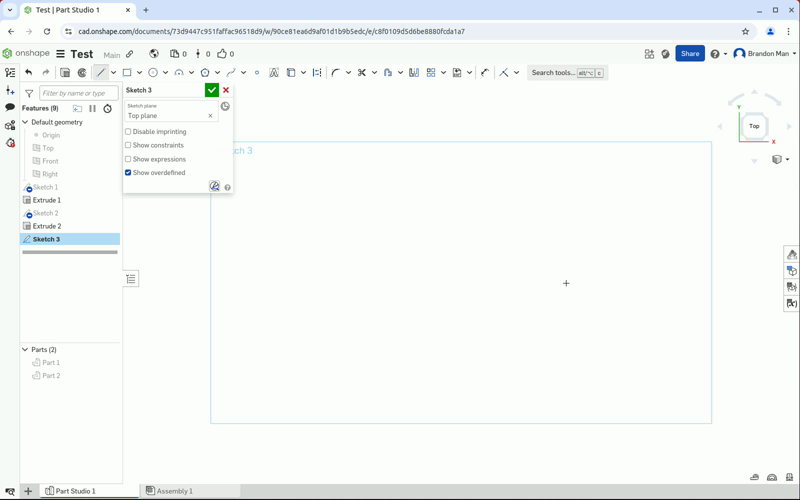
key_down(shift)
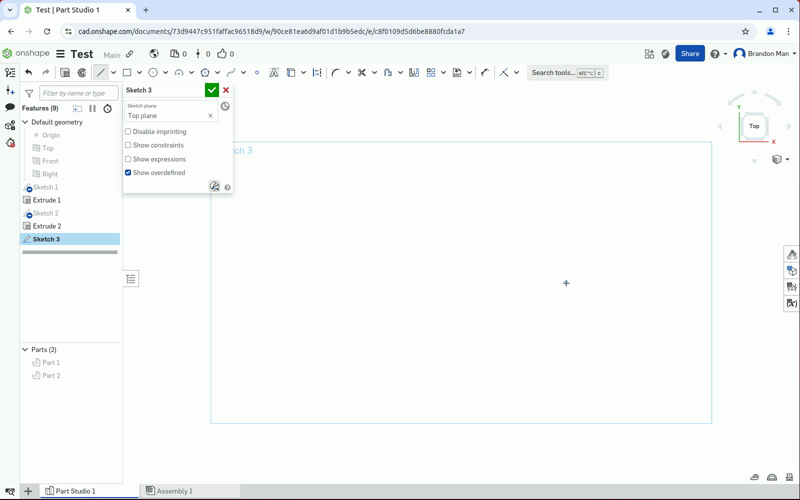
mouse_move(589, 282)
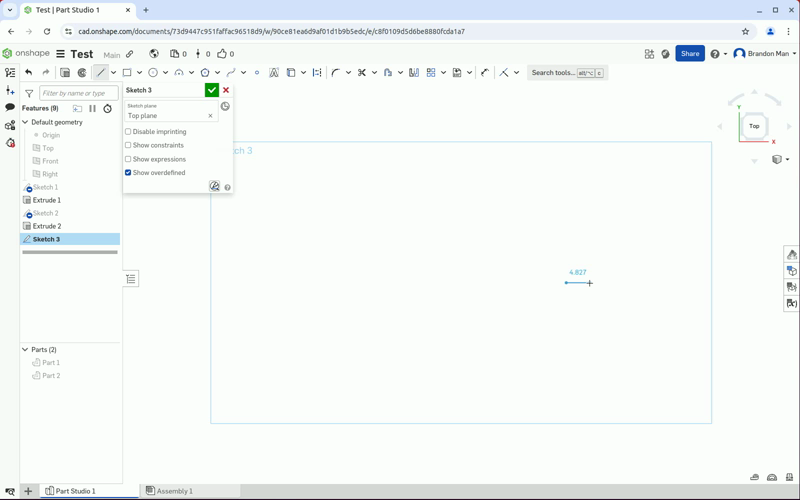
mouse_move(574, 282)
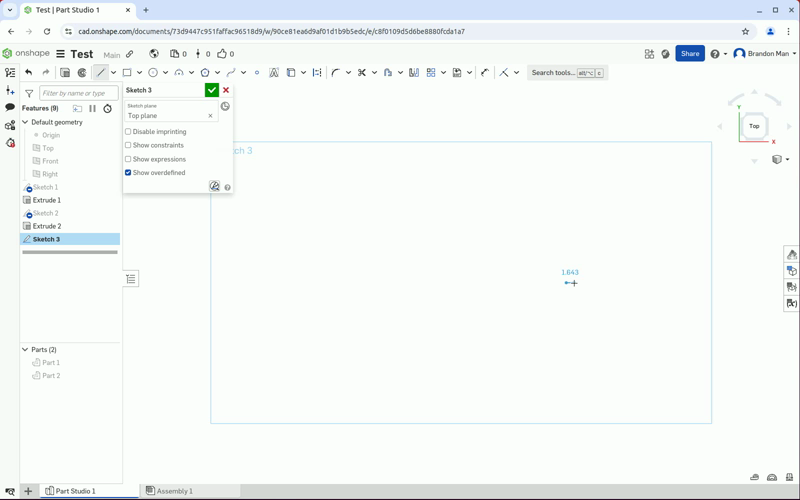
click(574, 282)
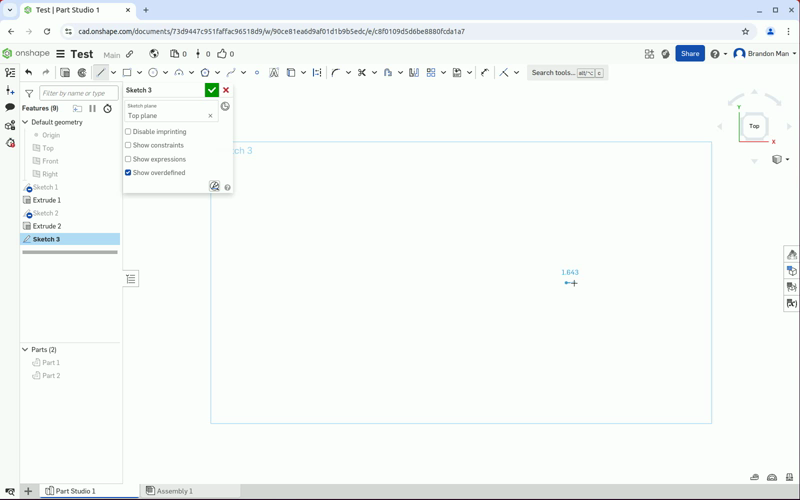
key_up(shift)
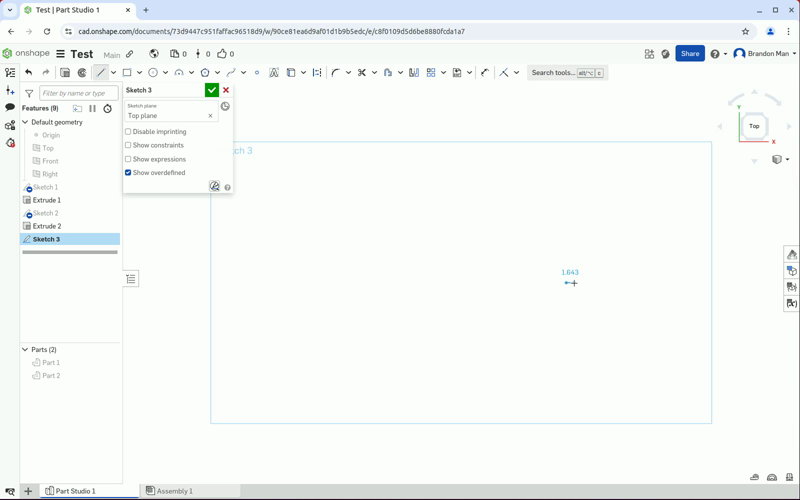
key_down(shift)
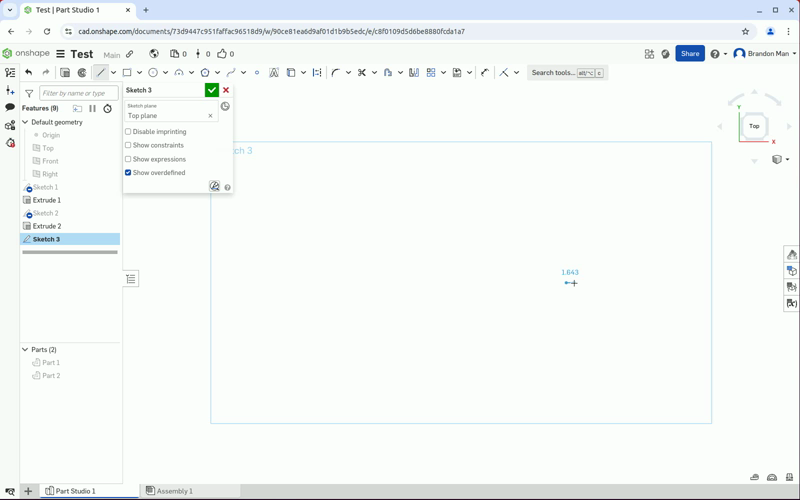
mouse_move(574, 207)
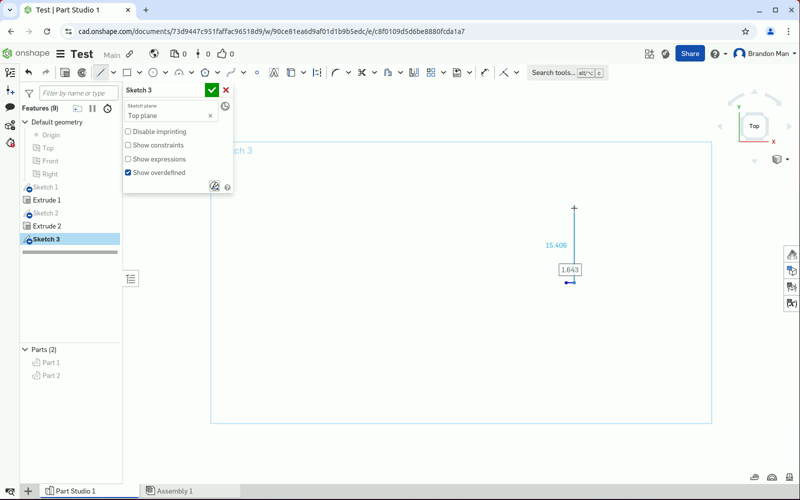
click(574, 207)
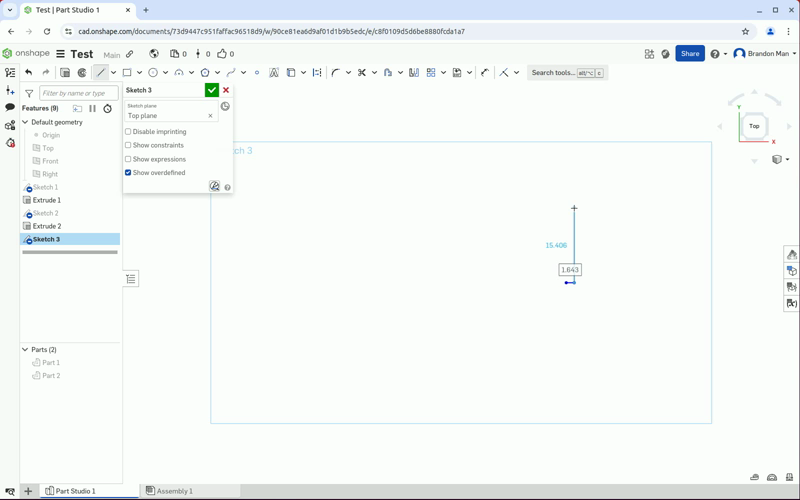
key_up(shift)
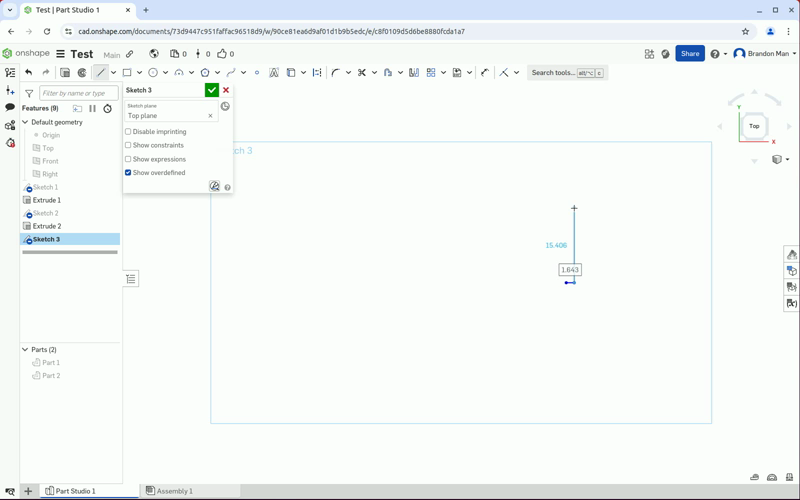
key_down(shift)
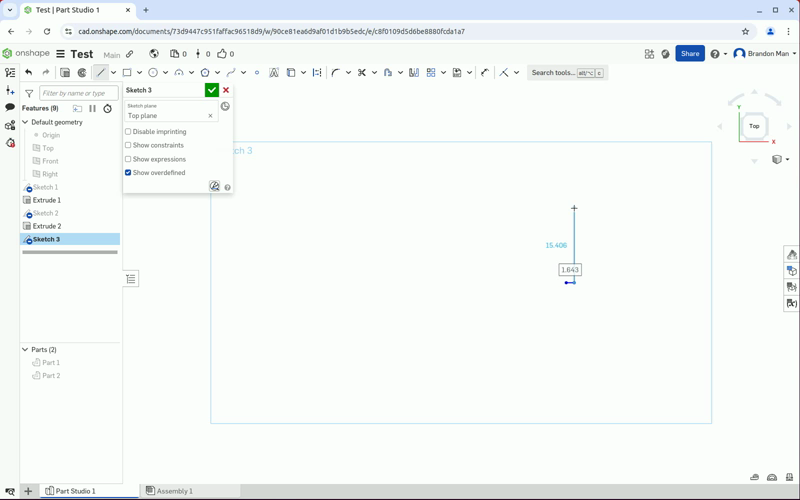
mouse_move(589, 207)
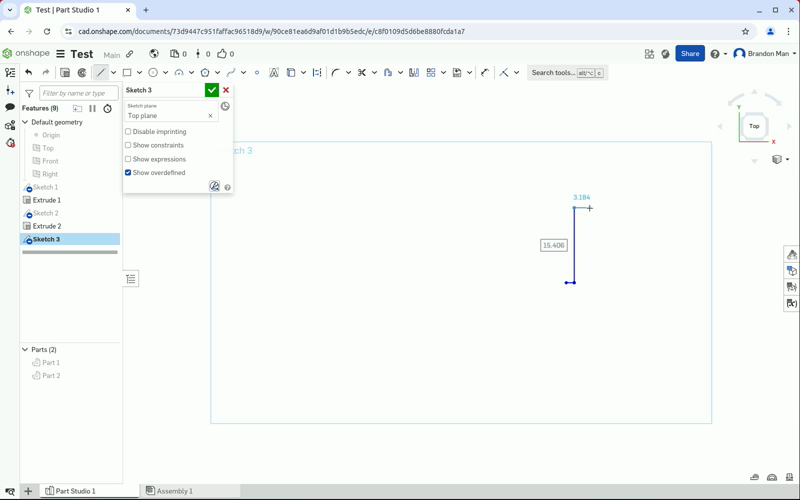
mouse_move(566, 207)
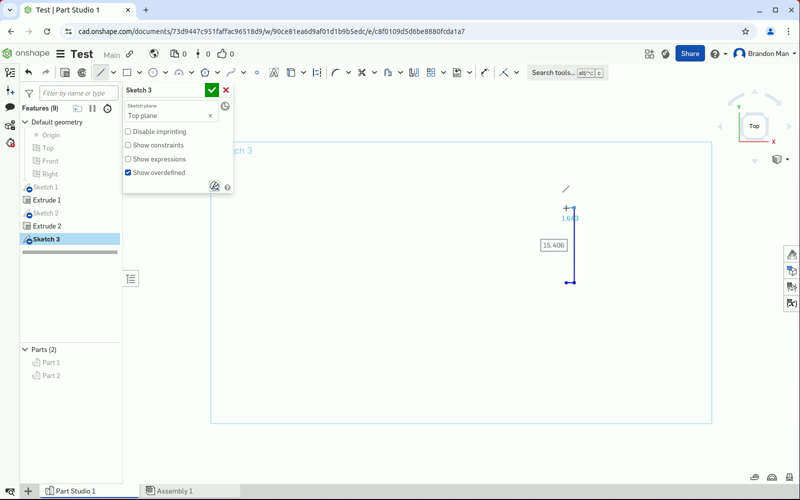
click(566, 207)
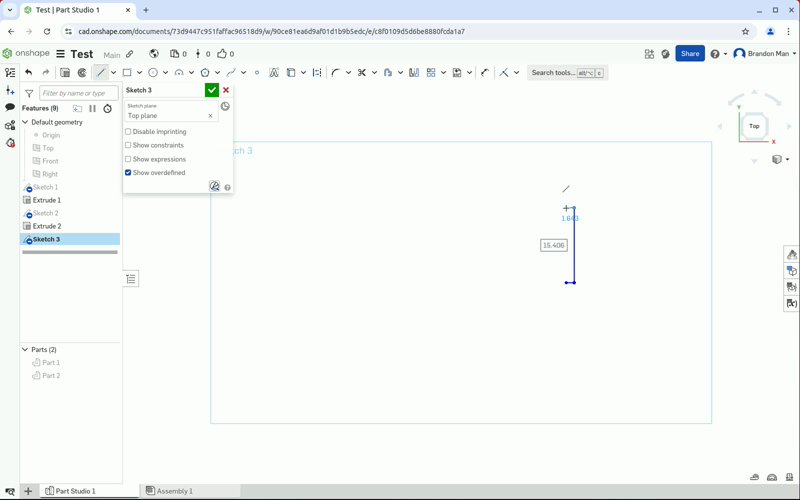
key_up(shift)
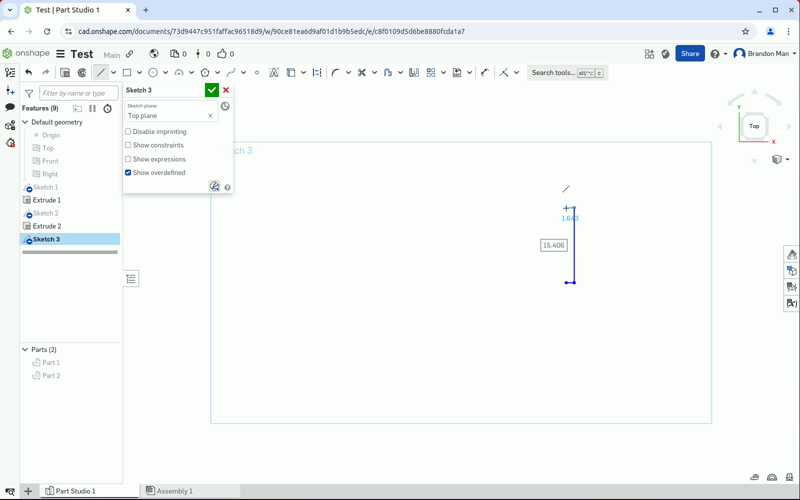
key_down(shift)
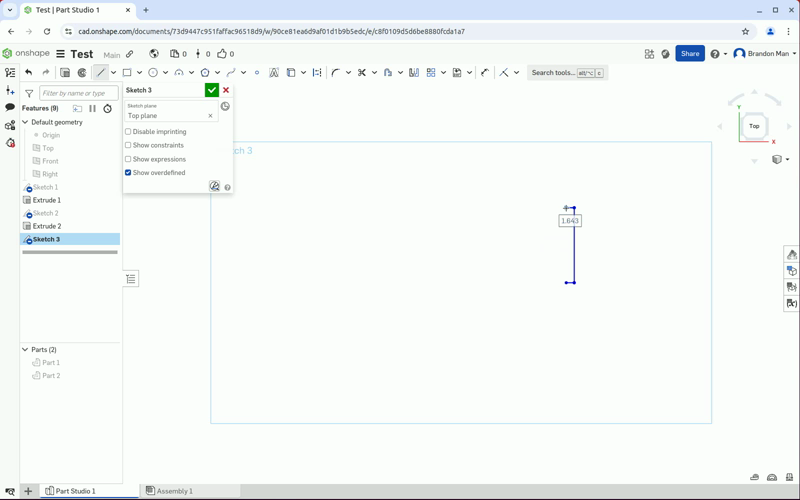
mouse_move(566, 282)
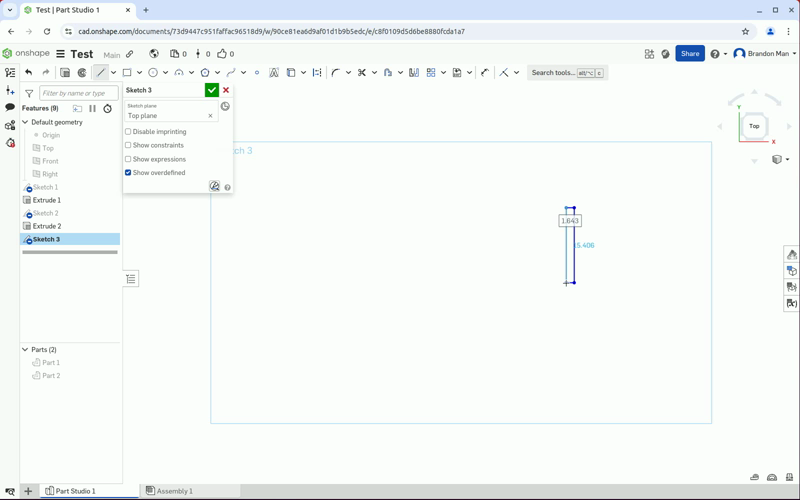
key_up(shift)
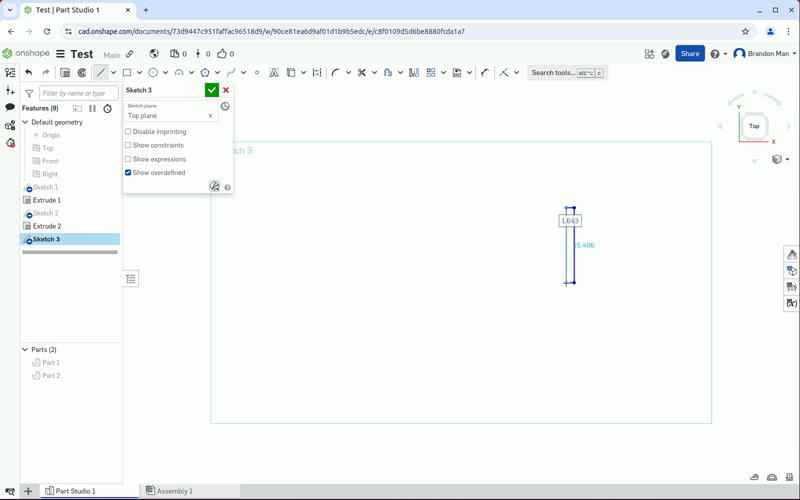
click(566, 282)
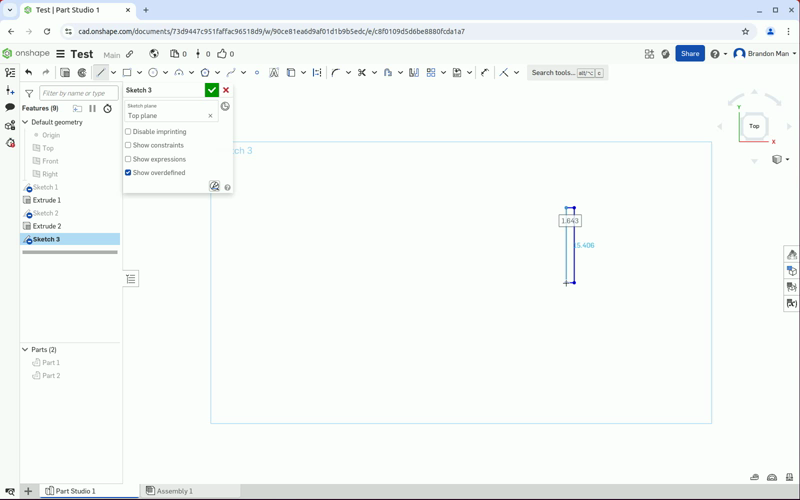
key(esc)
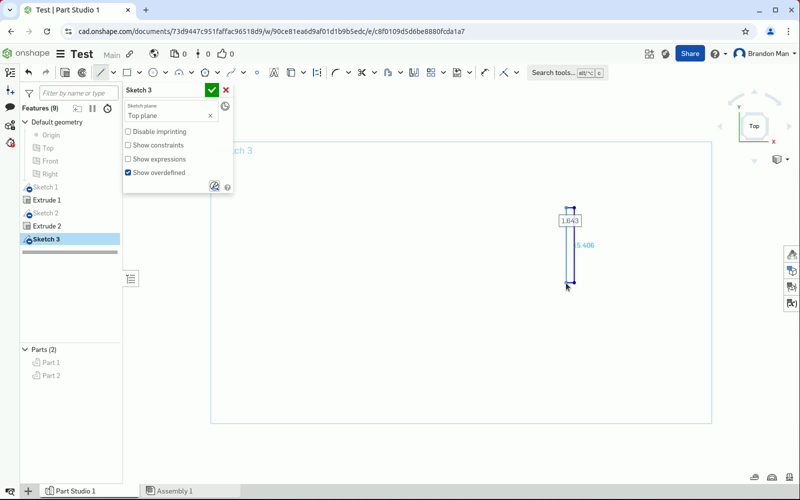
mouse_move(573, 262)
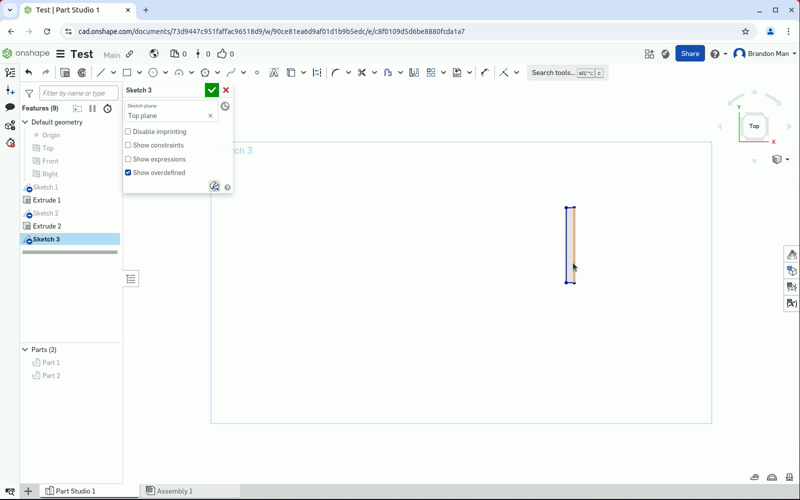
scroll(6)
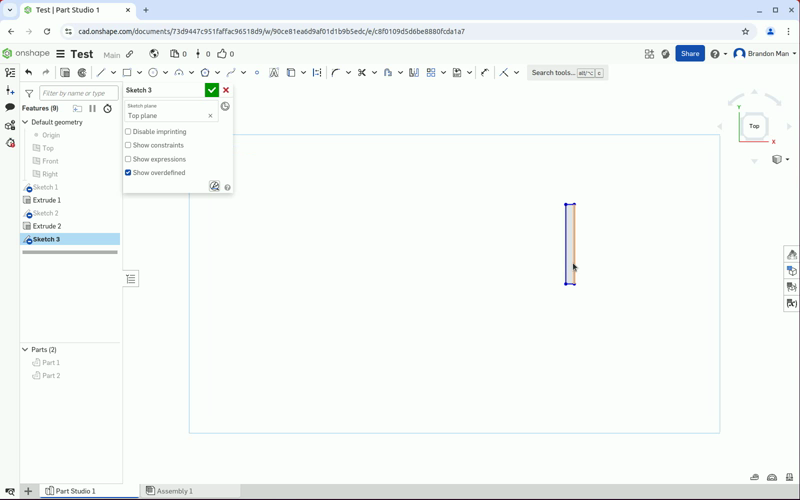
scroll(6)
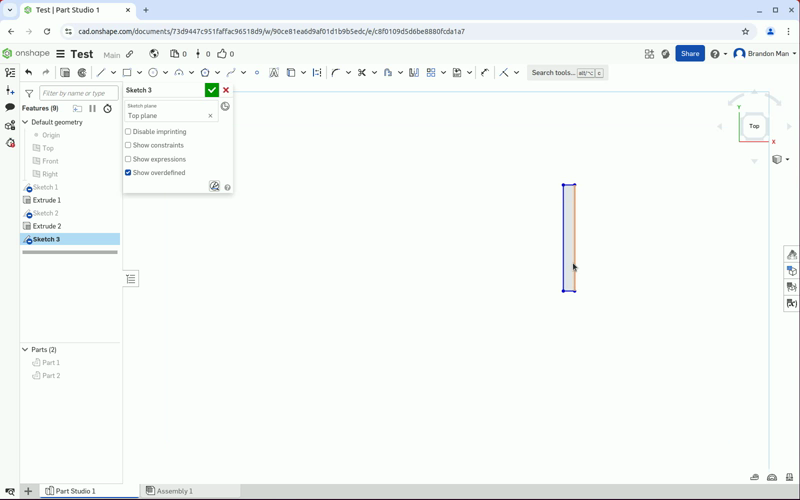
scroll(6)
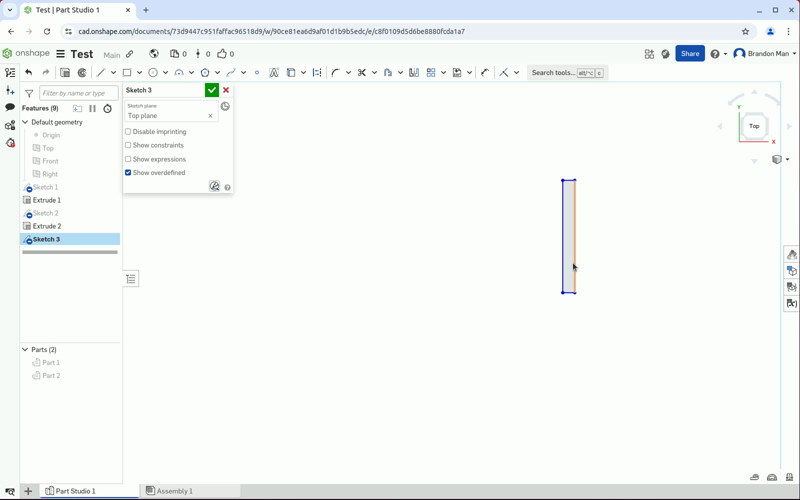
scroll(6)
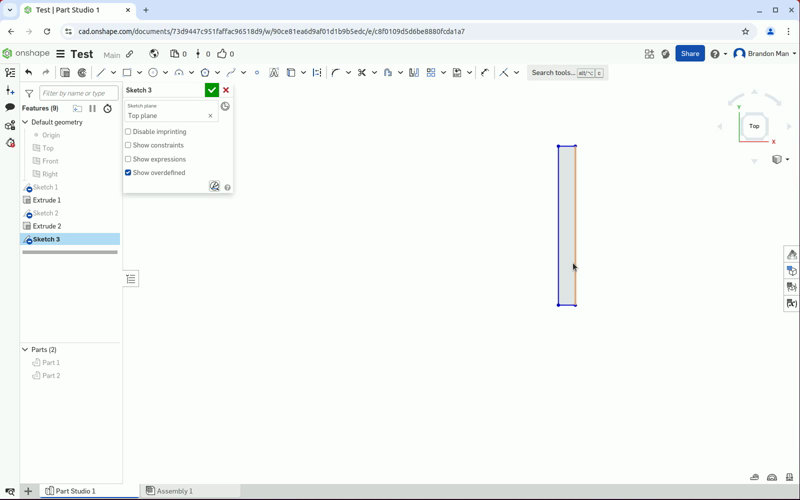
scroll(6)
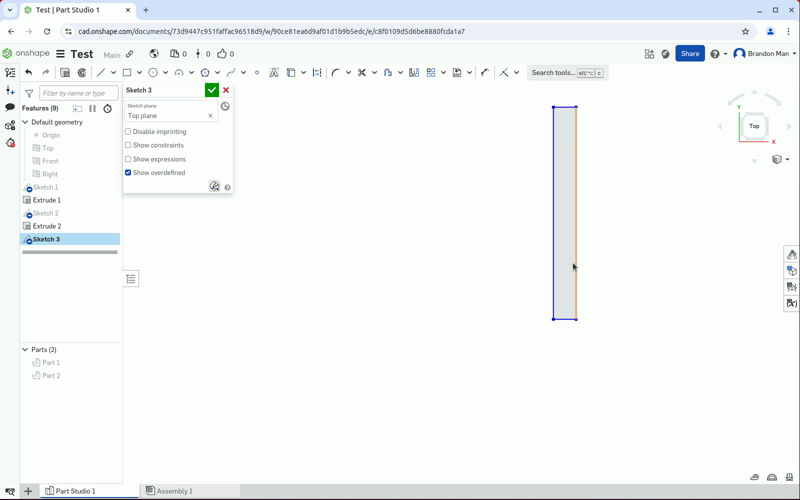
scroll(6)
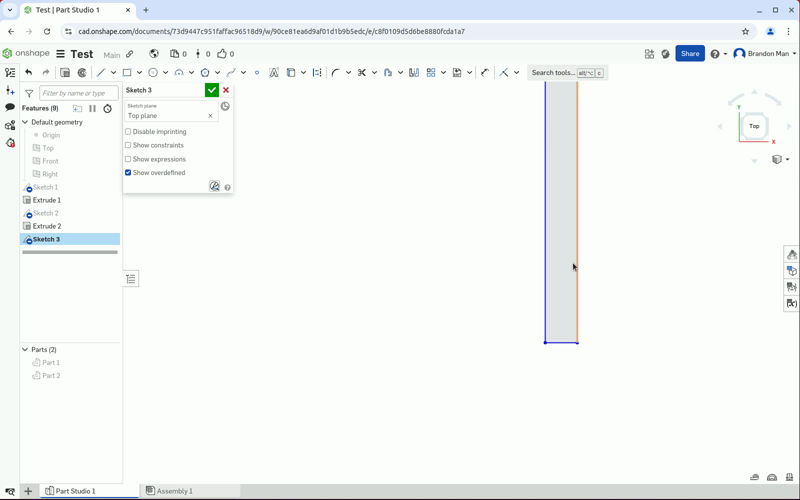
scroll(6)
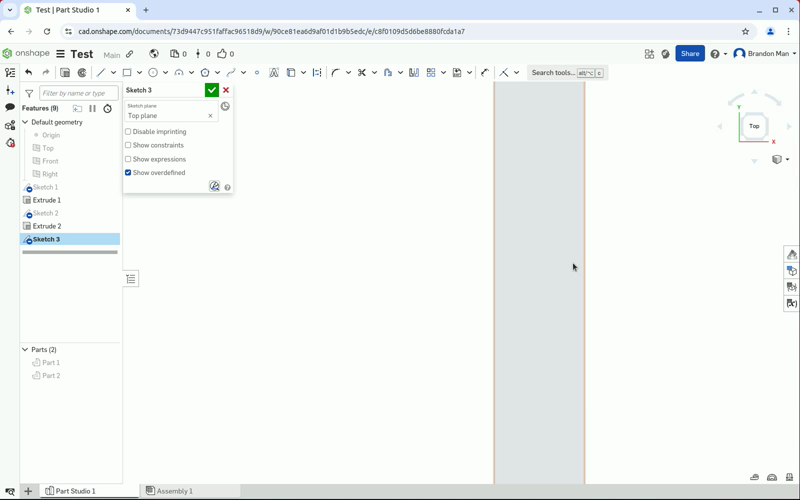
click(573, 262)
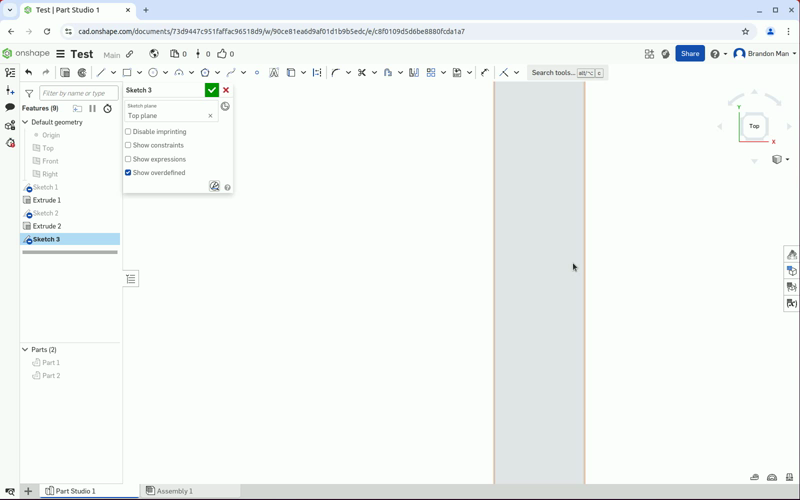
scroll(-6)
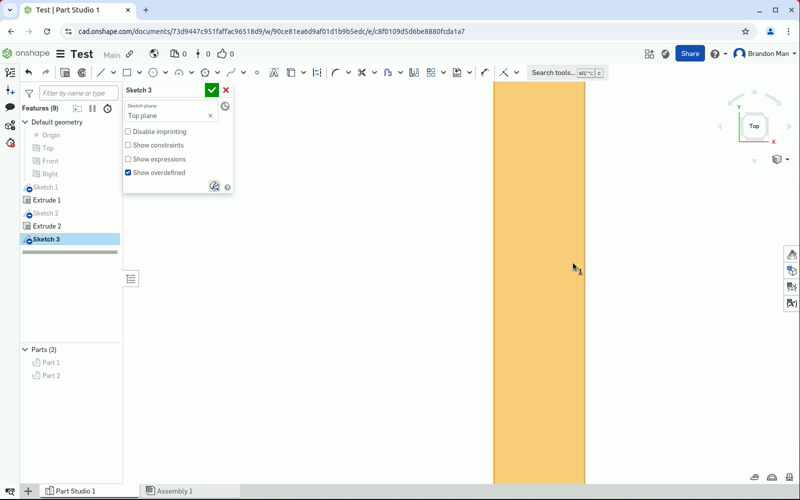
scroll(-6)
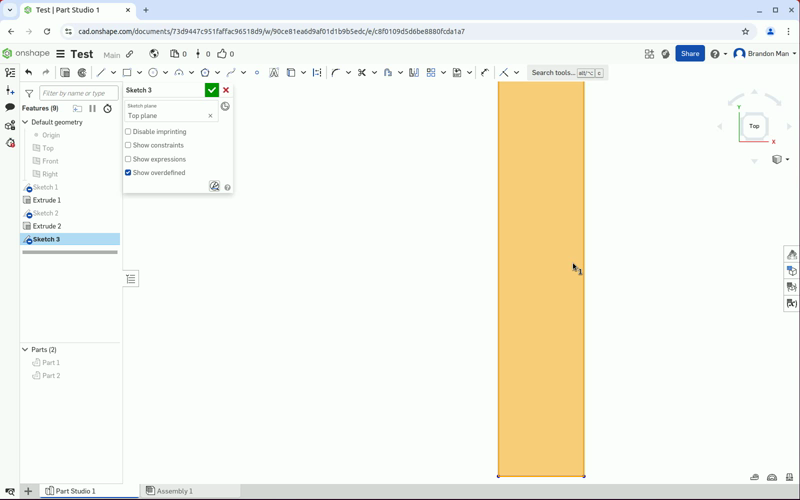
scroll(-6)
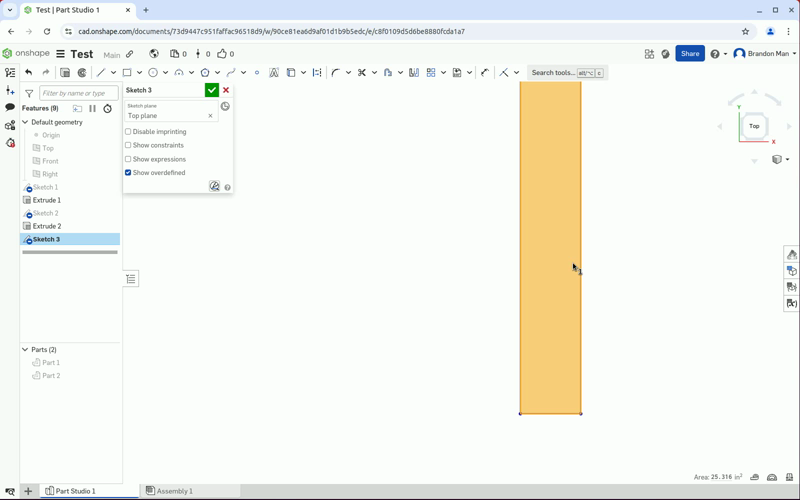
scroll(-6)
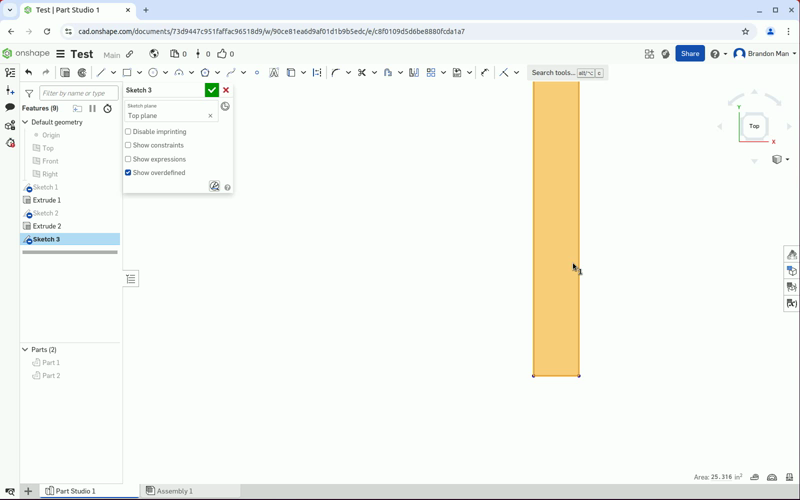
scroll(-6)
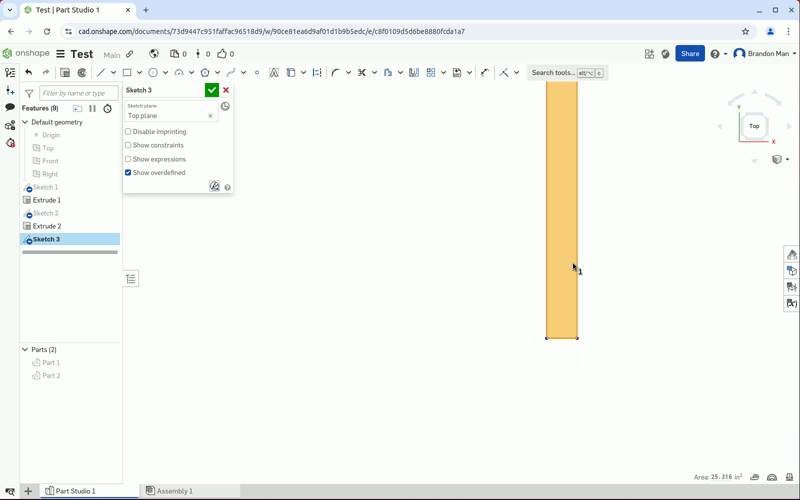
scroll(-6)
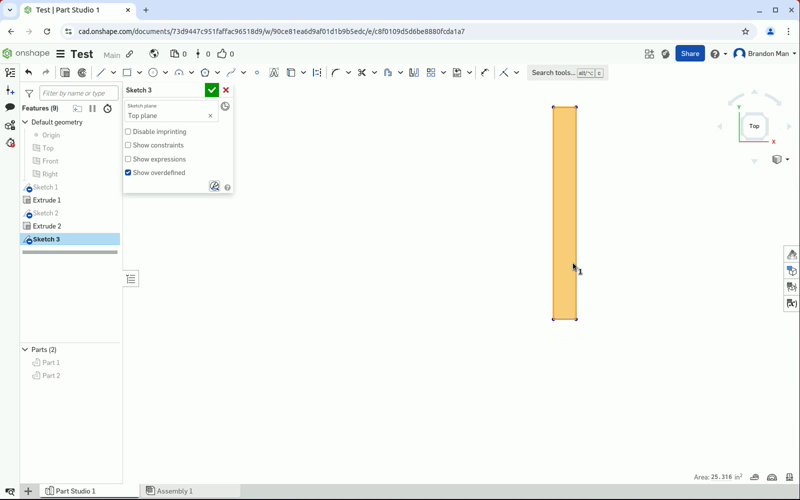
scroll(-6)
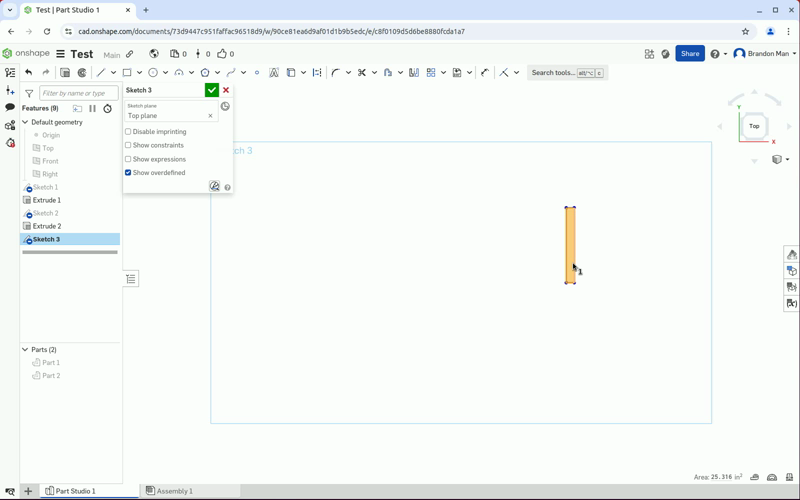
mouse_move(73, 352)
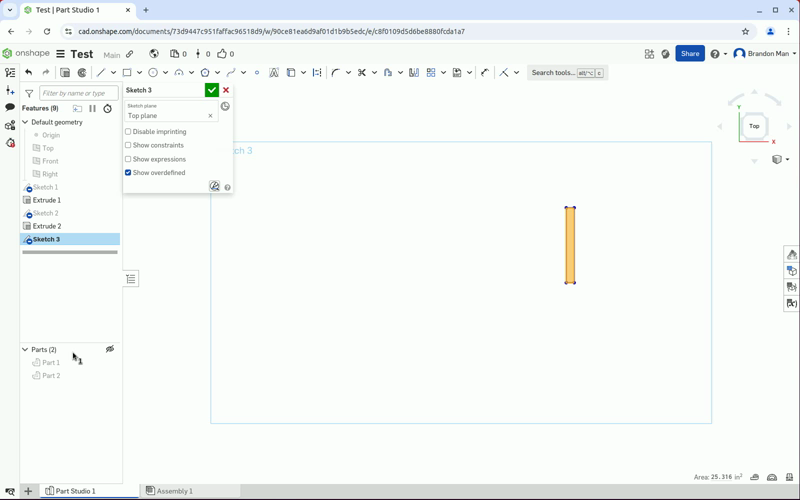
key(shift+y)
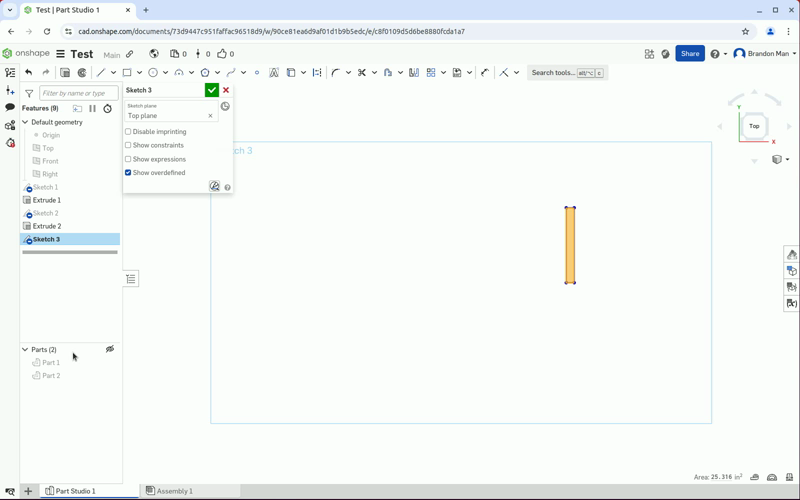
key(shift+e)
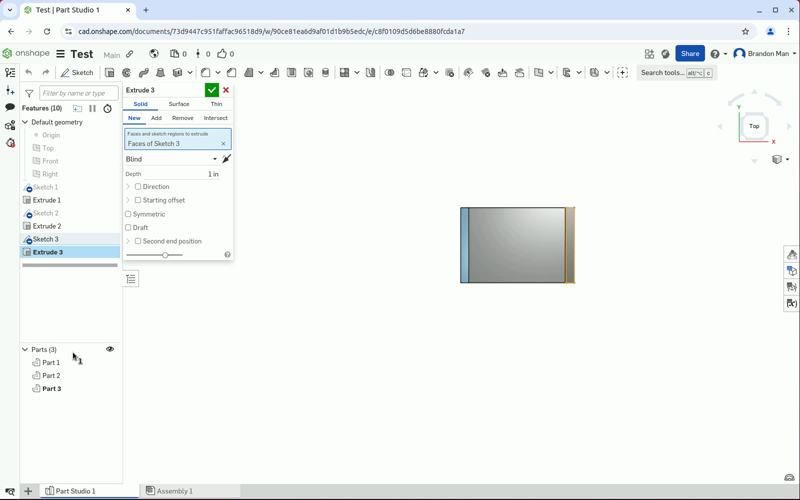
mouse_move(143, 106)
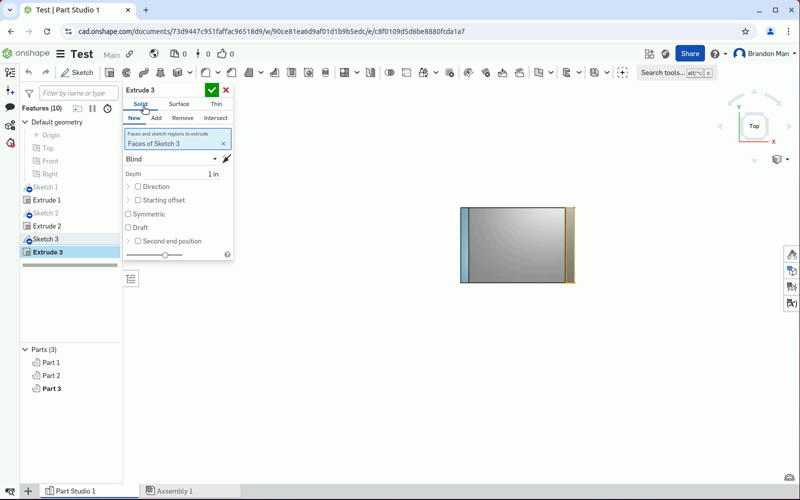
click(143, 106)
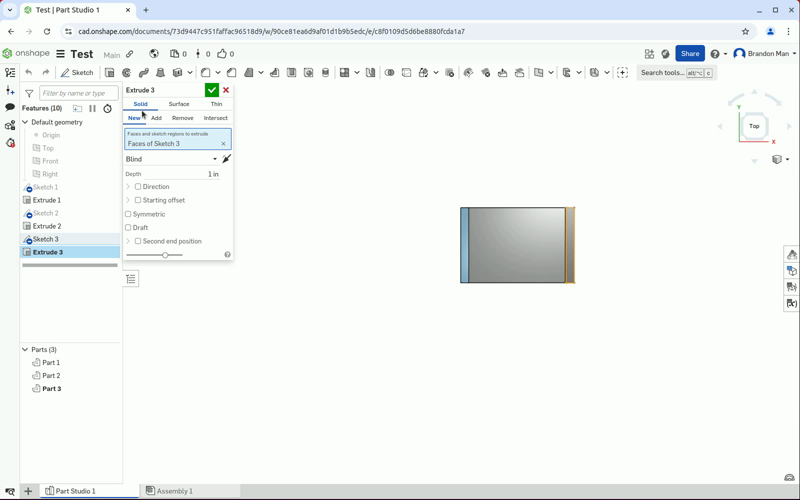
mouse_move(137, 120)
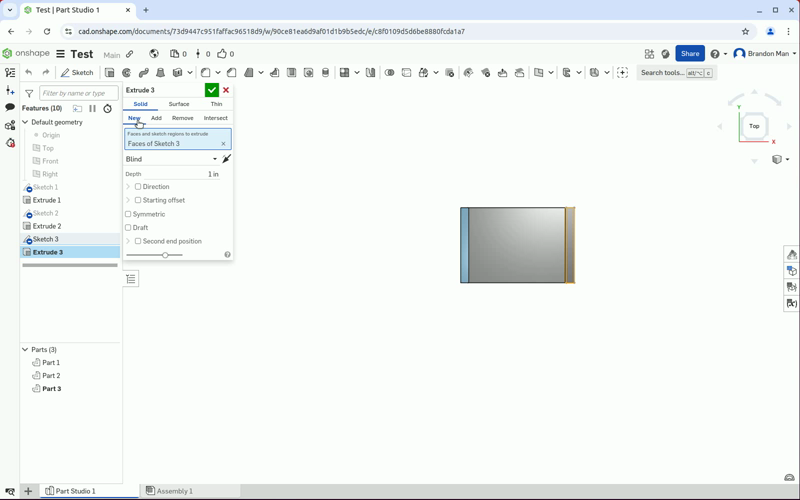
click(137, 120)
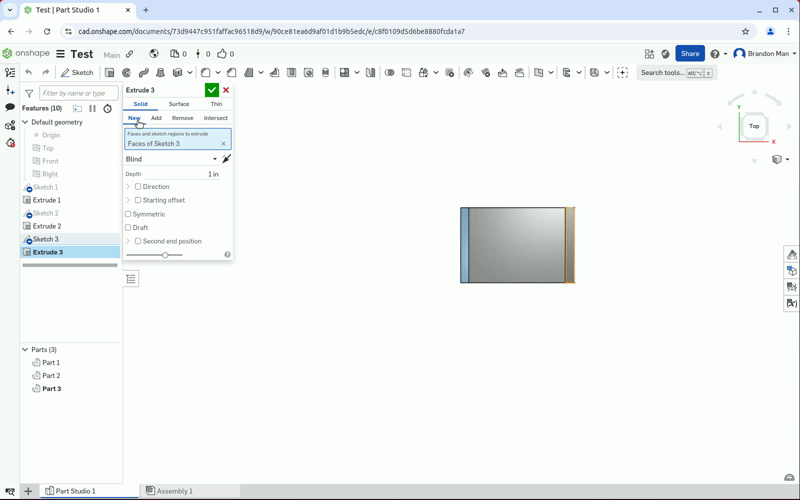
key(tab, 4)
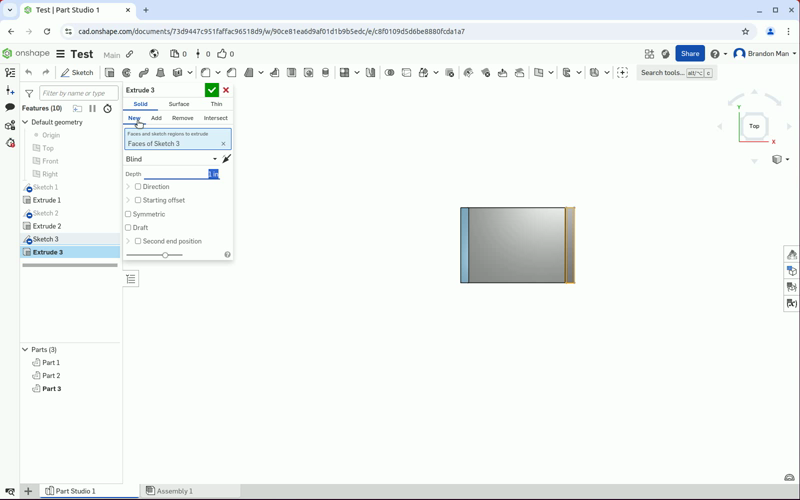
text(23.108)
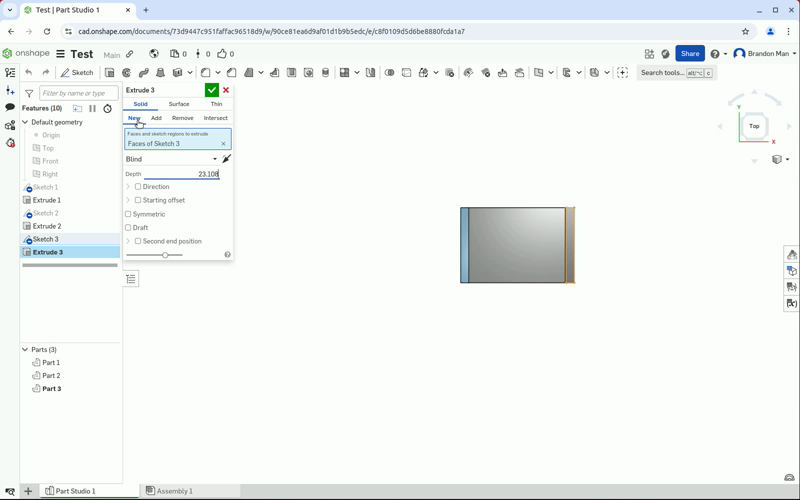
key(enter)
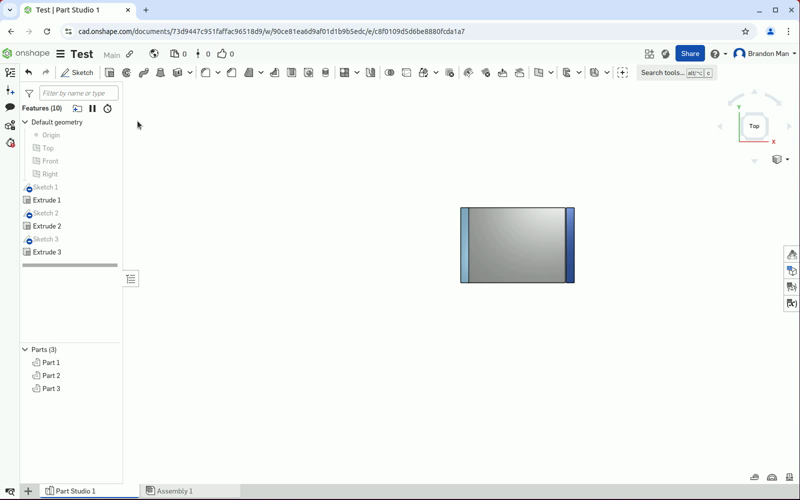
key(shift+h)
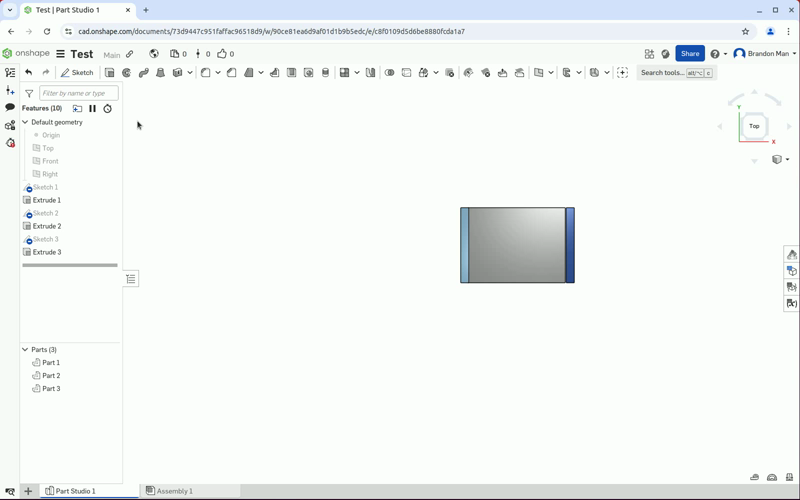
key(shift+h)
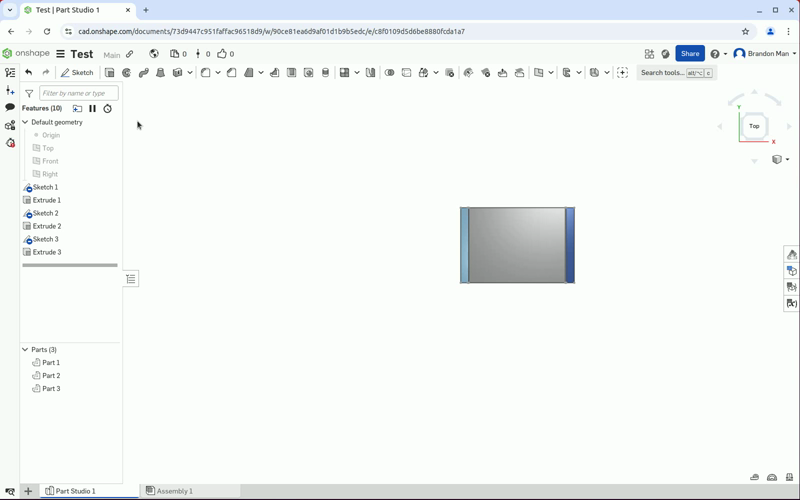
key(shift+7)
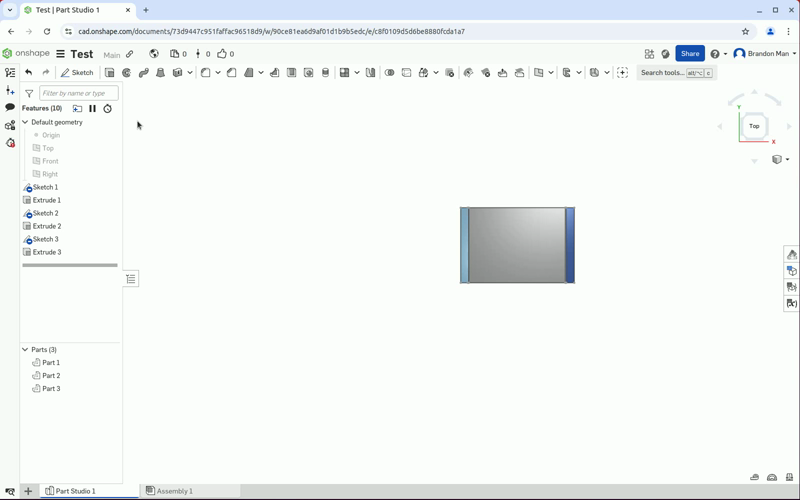
key(up, 3)
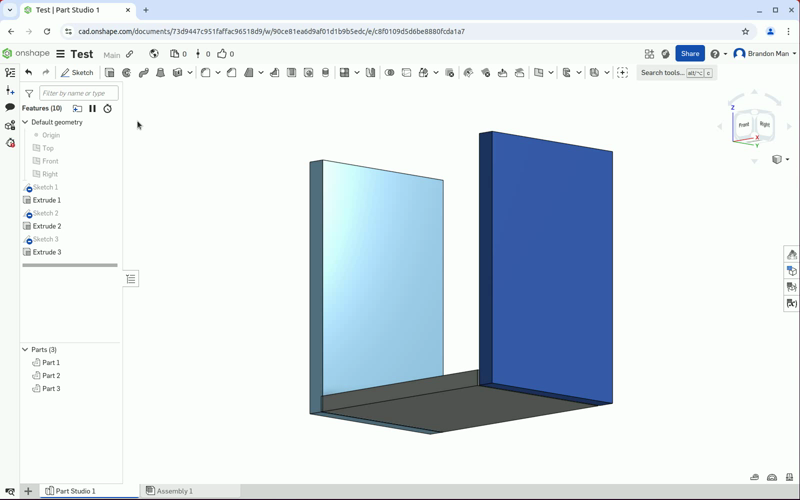
key(left, 3)
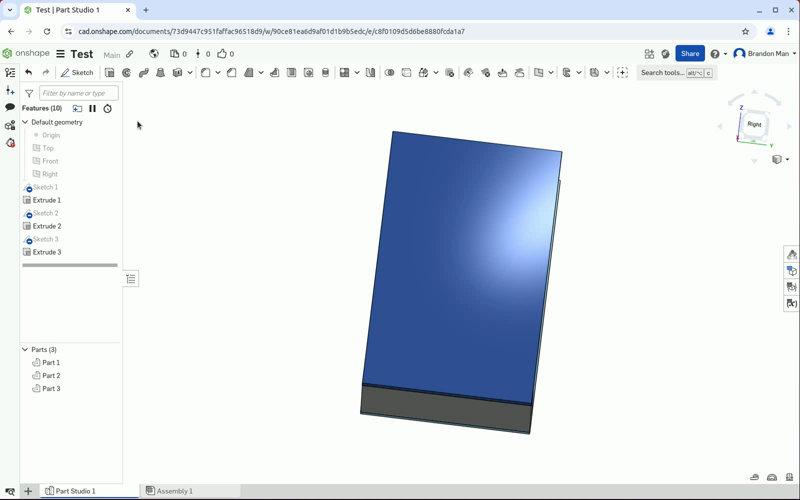
key(right, 3)
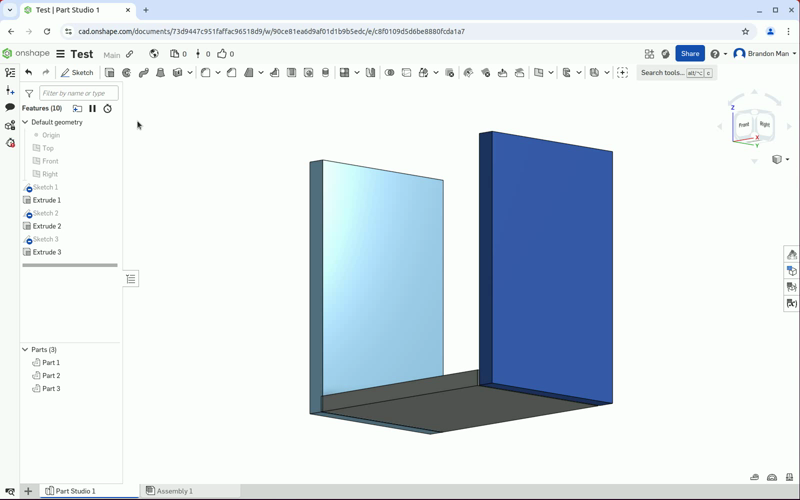
key(down, 3)
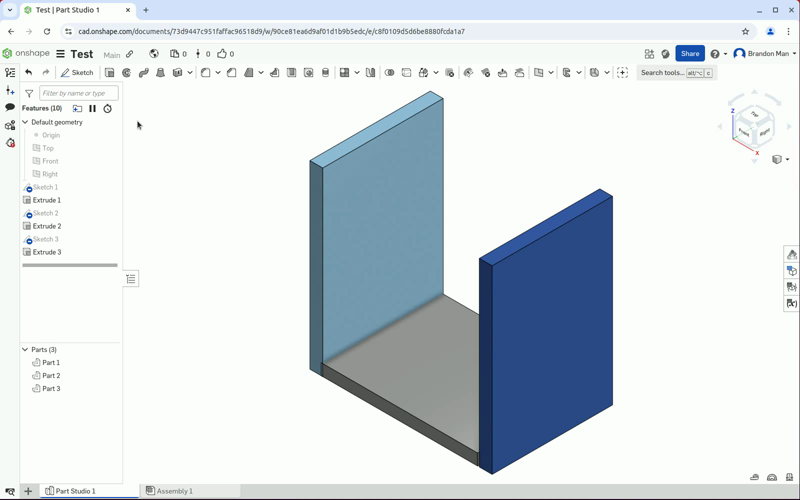
mouse_move(73, 189)
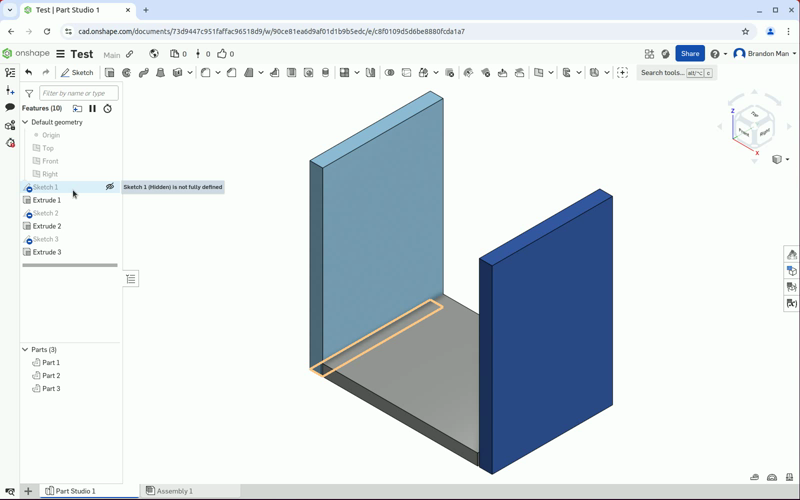
click(73, 189)